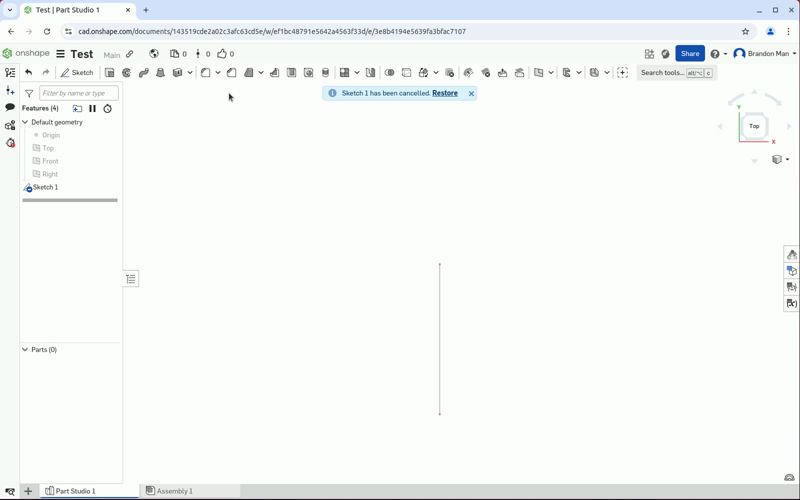
key(shift+h)
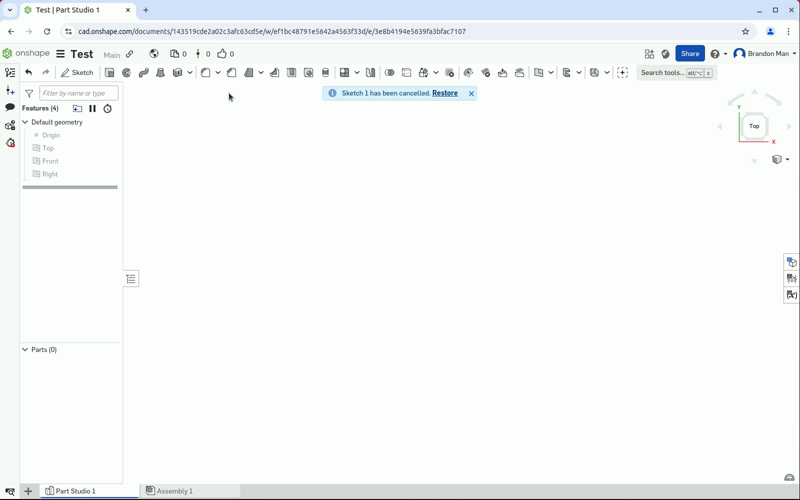
mouse_move(73, 352)
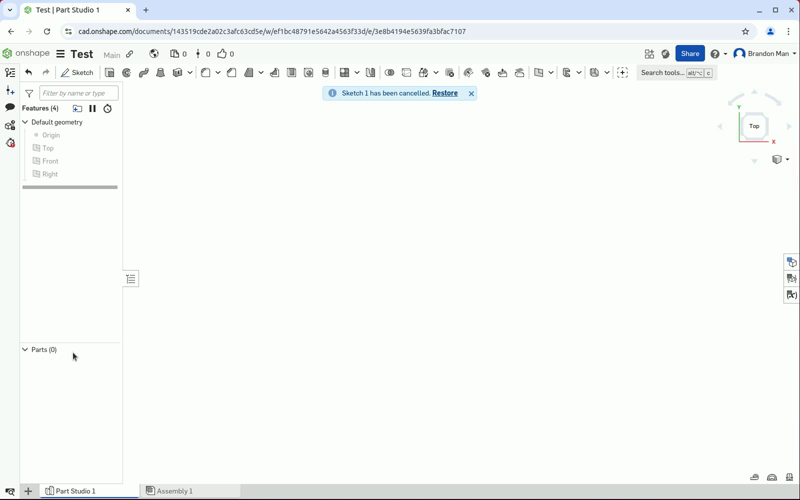
key(y)
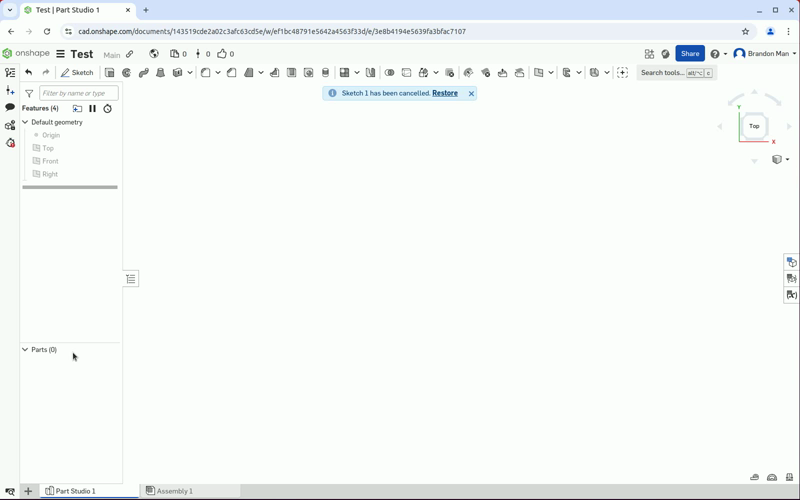
key(shift+p)
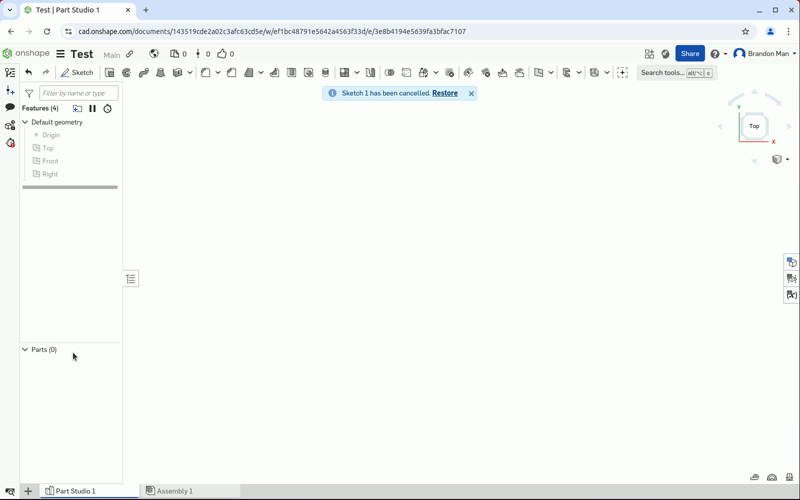
key(space)
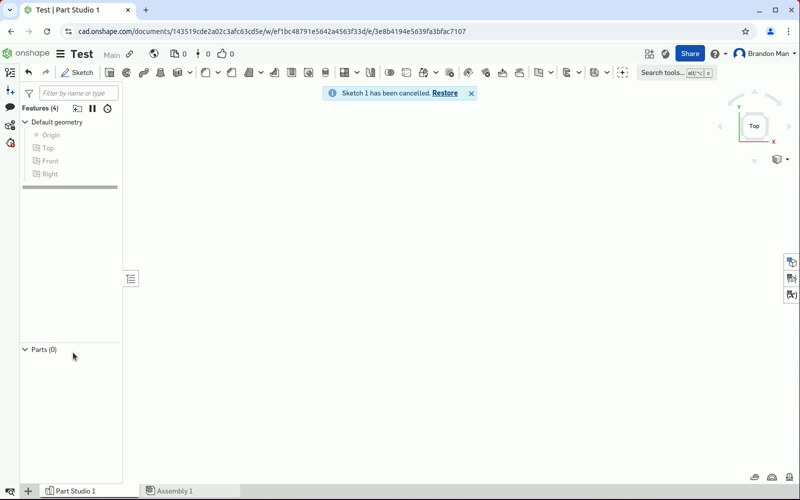
key_down(shift)
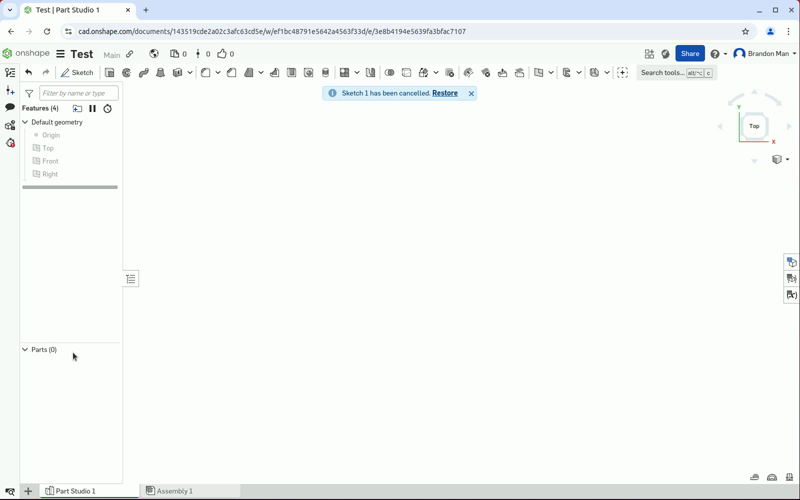
key(up)
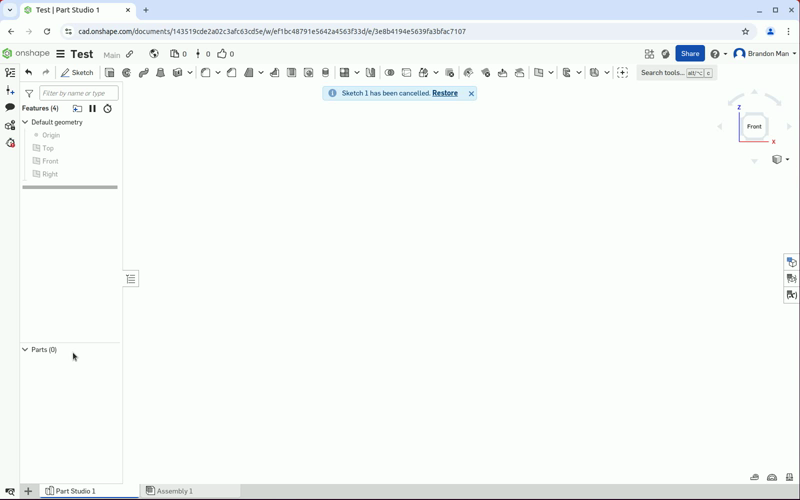
key_up(shift)
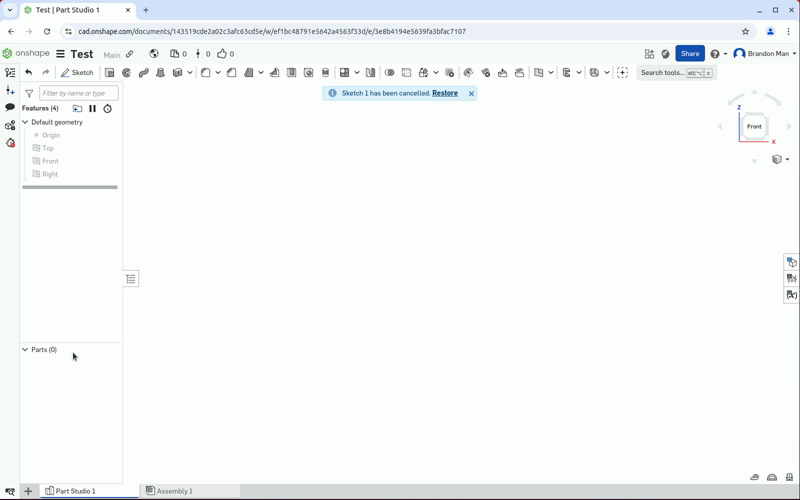
mouse_move(73, 352)
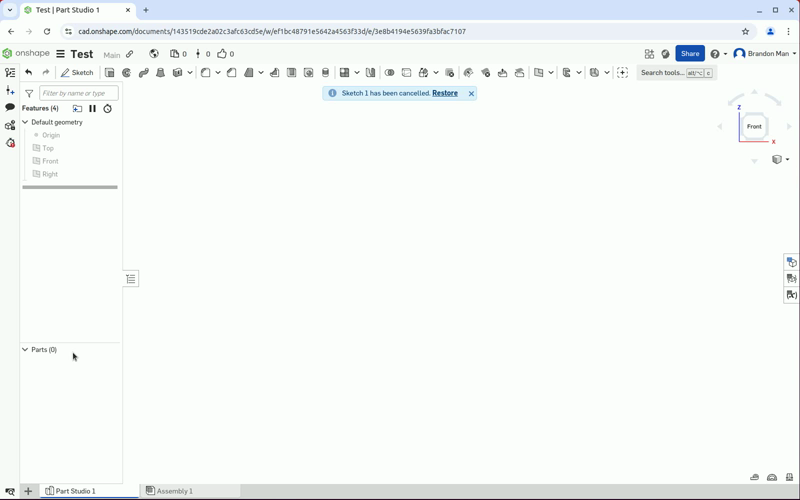
key(shift+y)
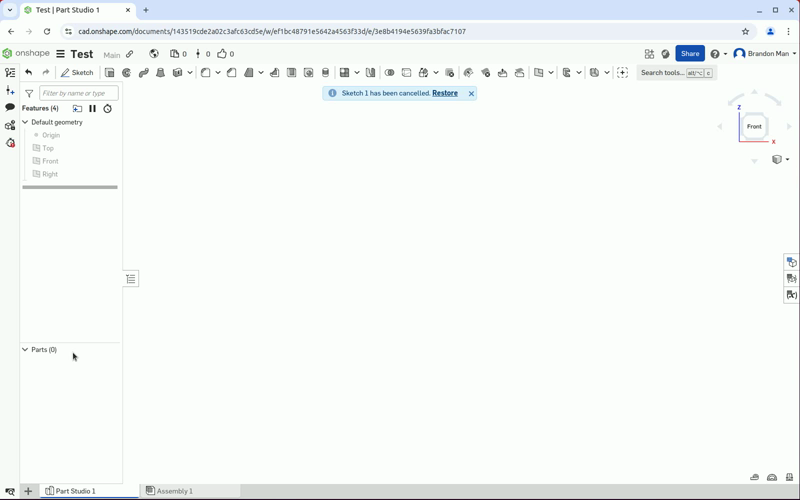
key(shift+s)
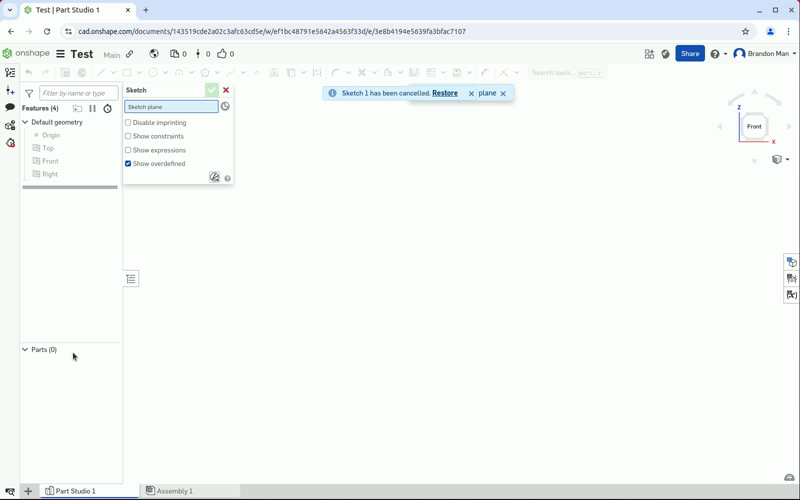
mouse_move(73, 163)
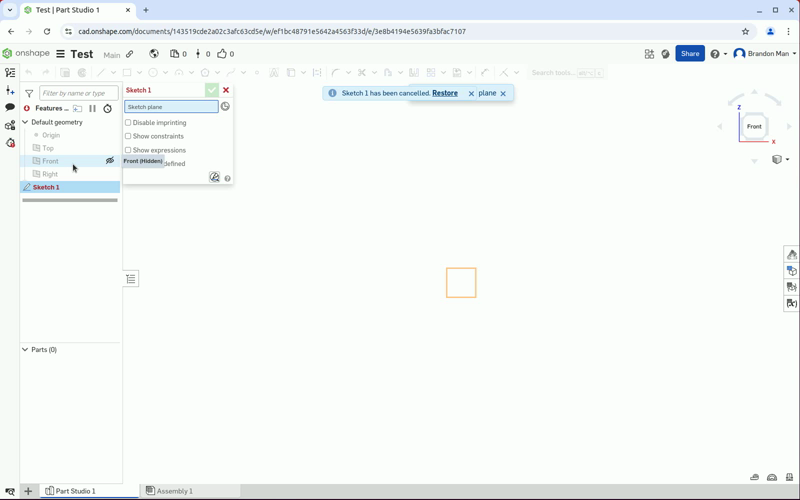
click(73, 163)
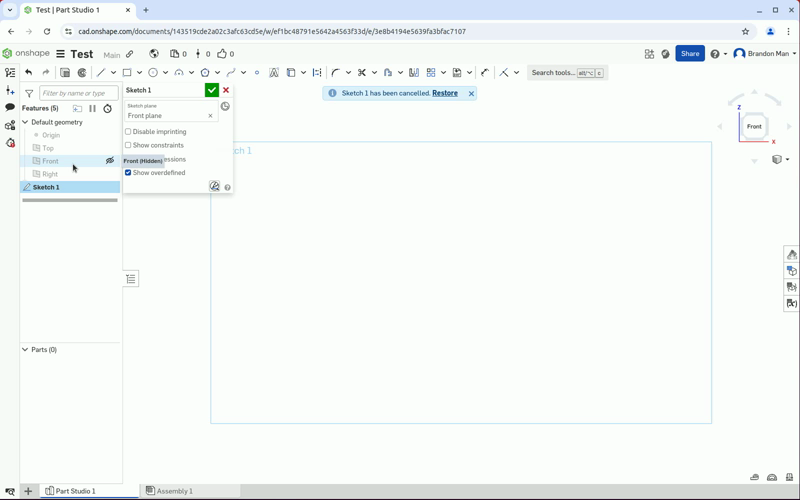
mouse_move(73, 352)
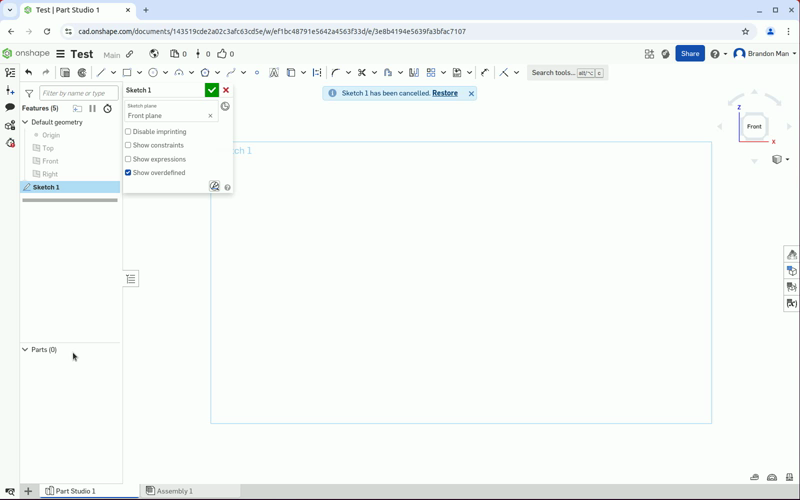
key(y)
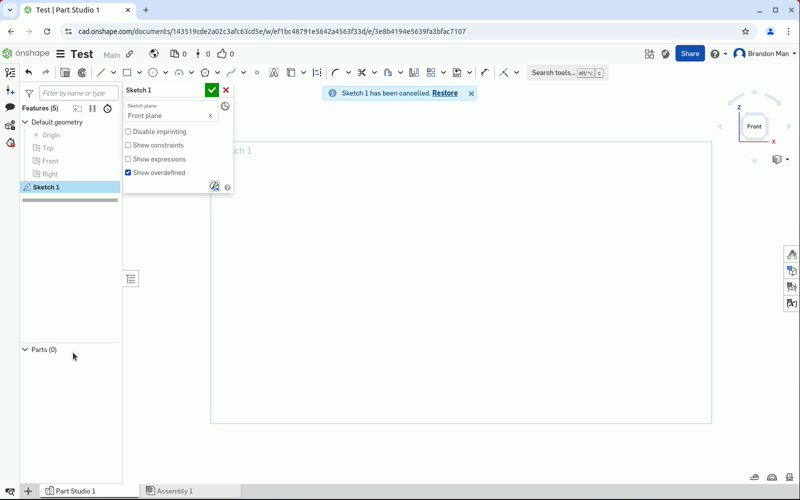
key(l)
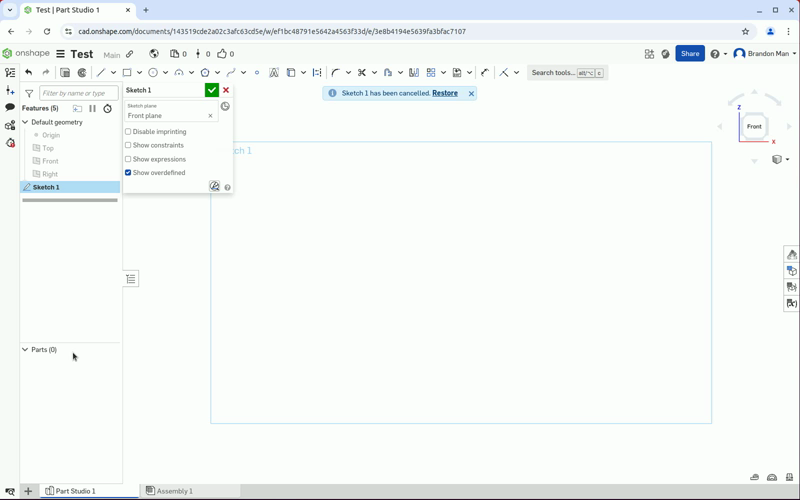
key_down(shift)
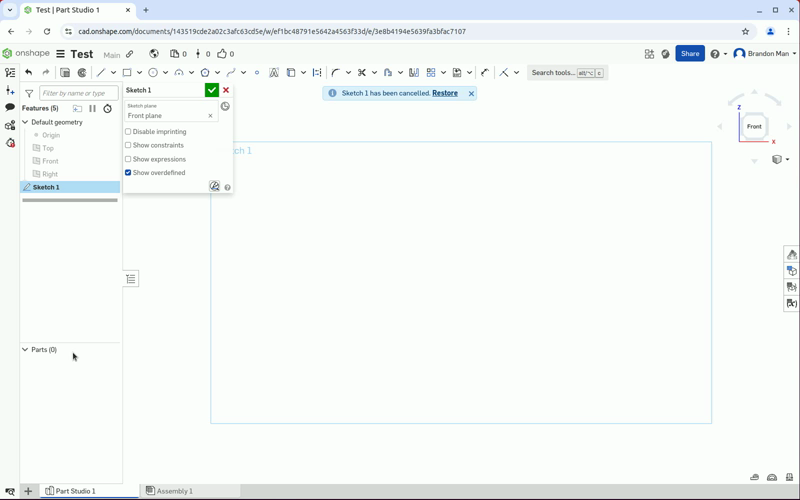
mouse_move(414, 328)
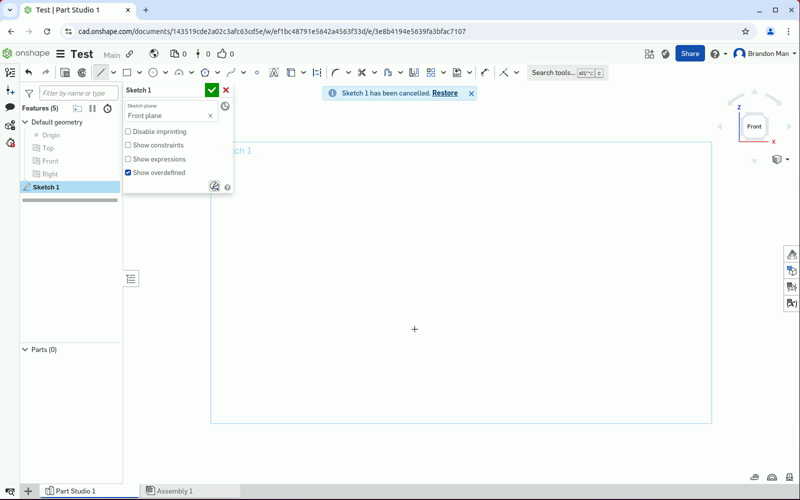
click(414, 328)
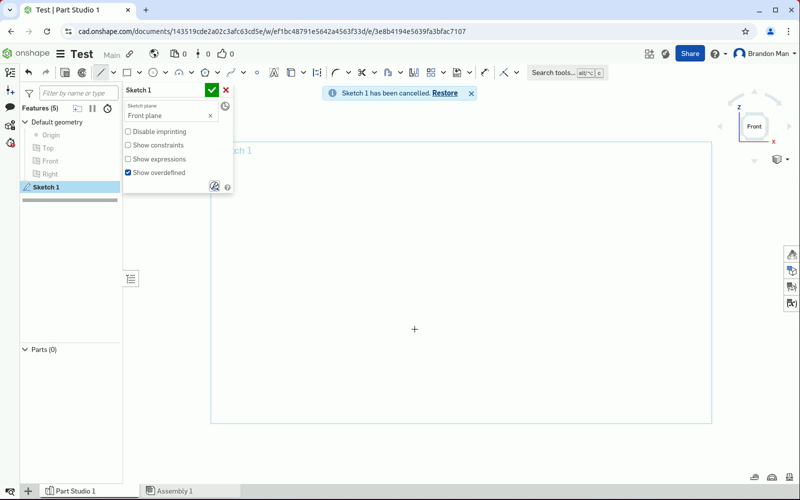
key_up(shift)
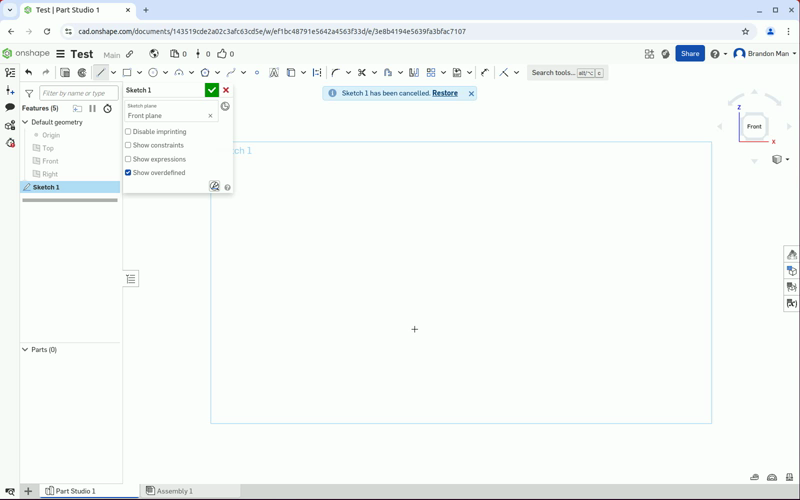
key_down(shift)
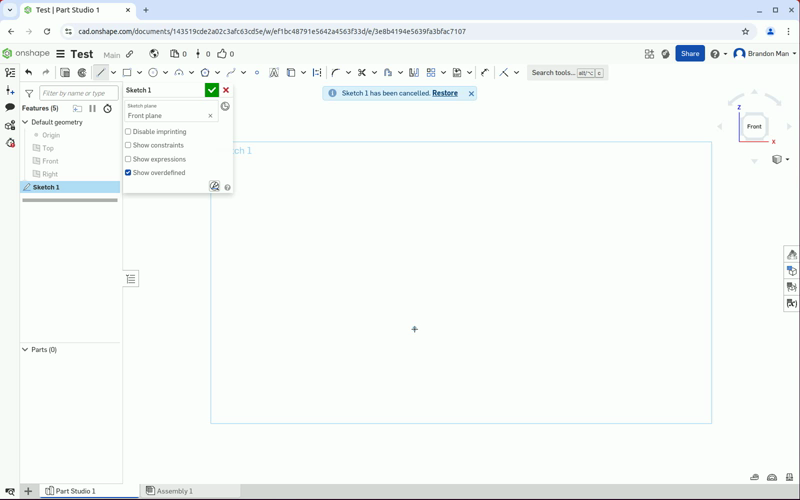
mouse_move(513, 328)
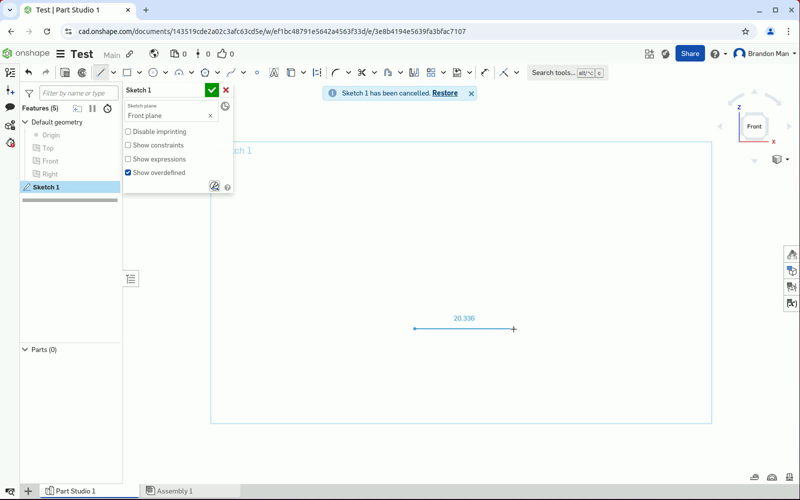
click(513, 328)
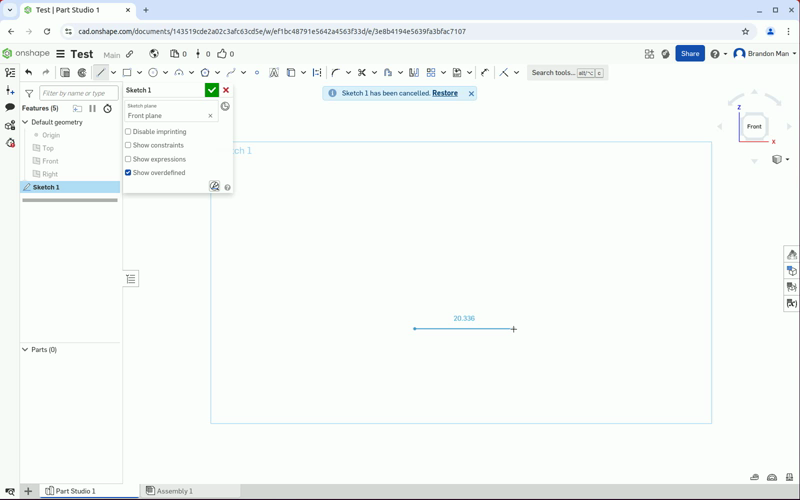
key_up(shift)
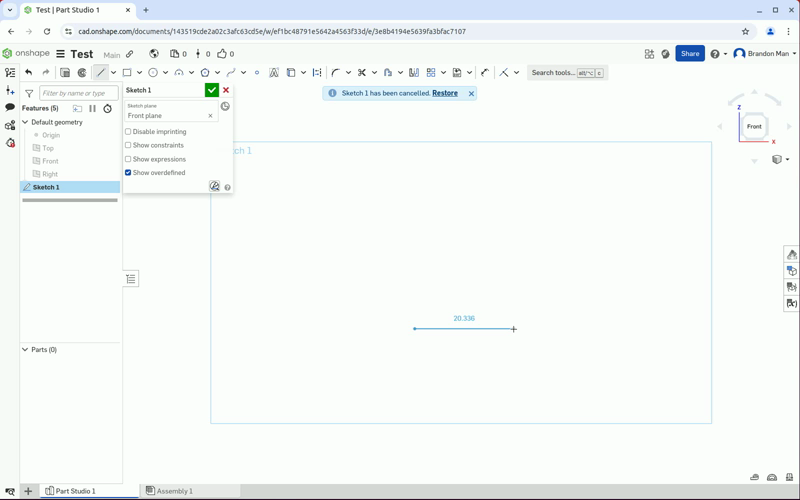
key_down(shift)
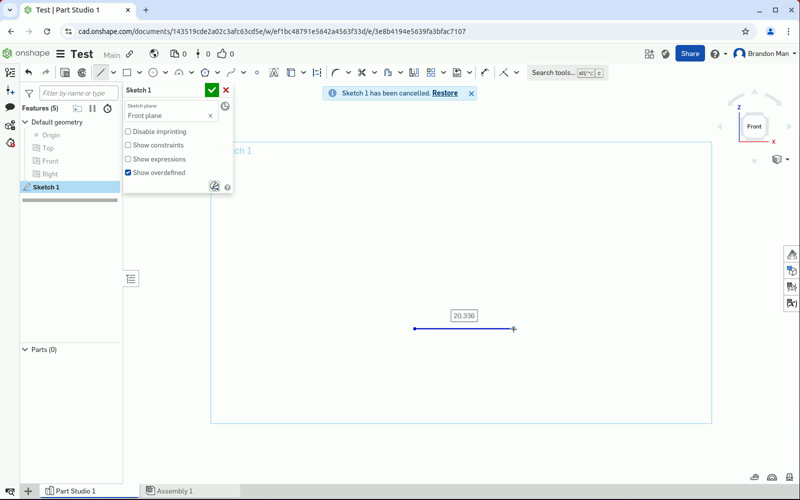
mouse_move(513, 258)
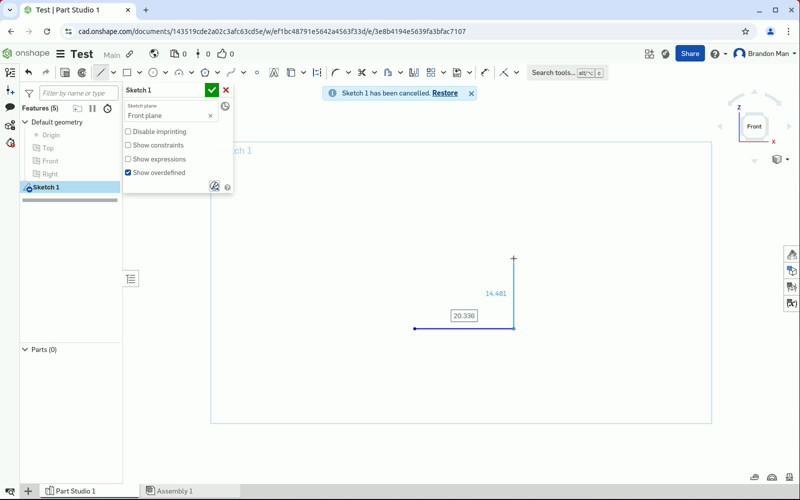
click(513, 258)
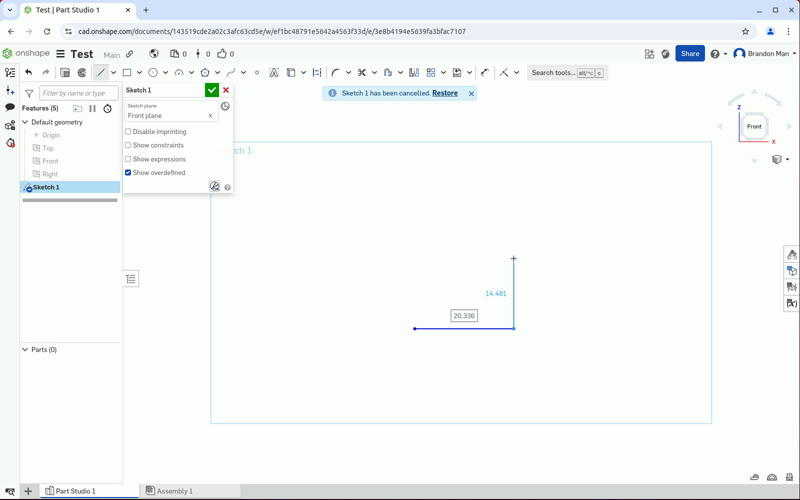
key_up(shift)
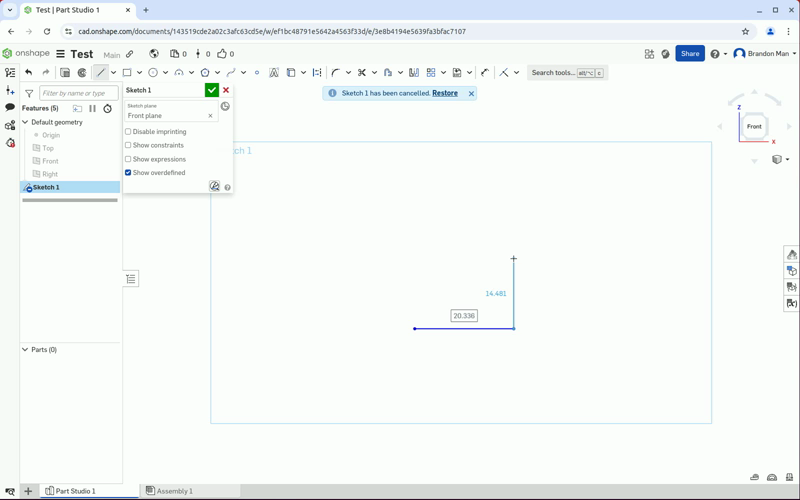
key_down(shift)
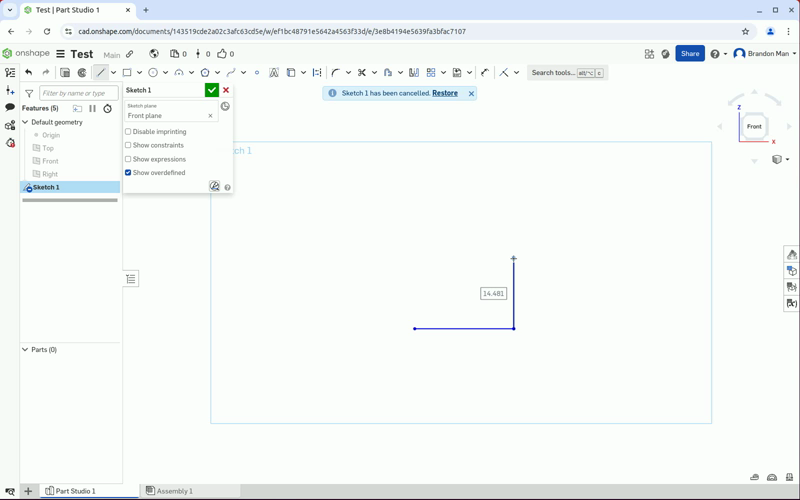
mouse_move(414, 258)
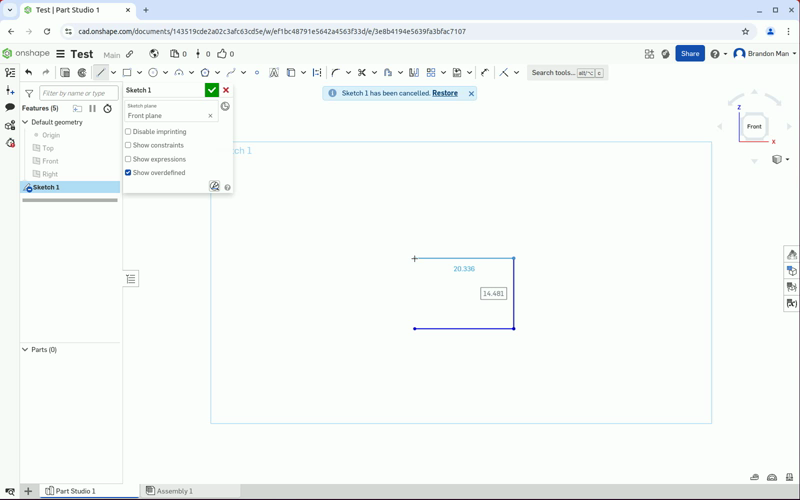
click(414, 258)
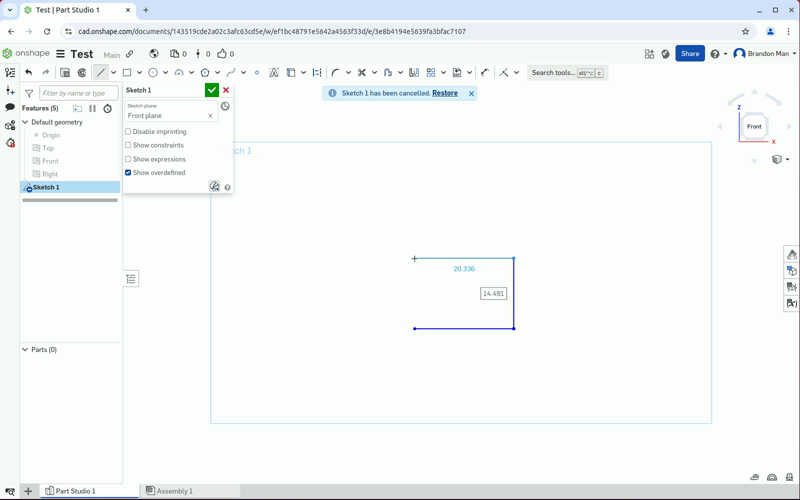
key_up(shift)
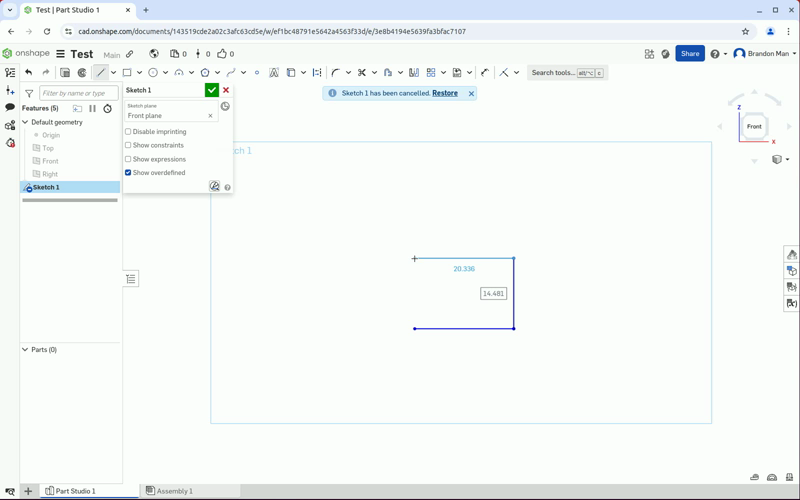
key_down(shift)
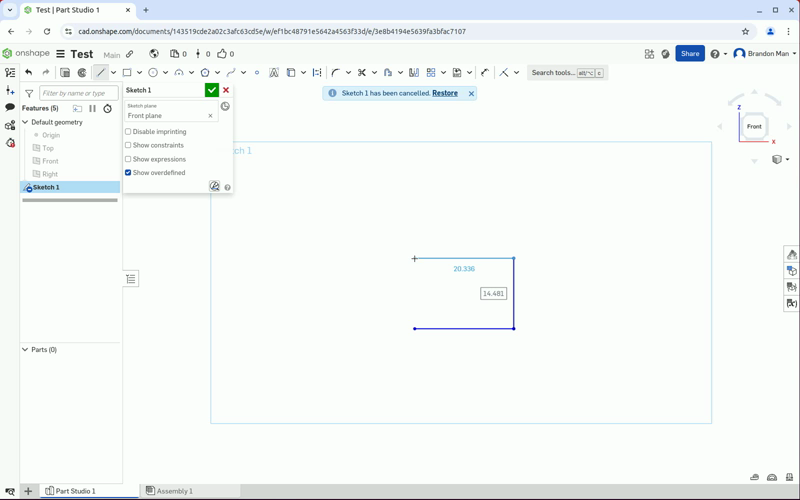
mouse_move(414, 328)
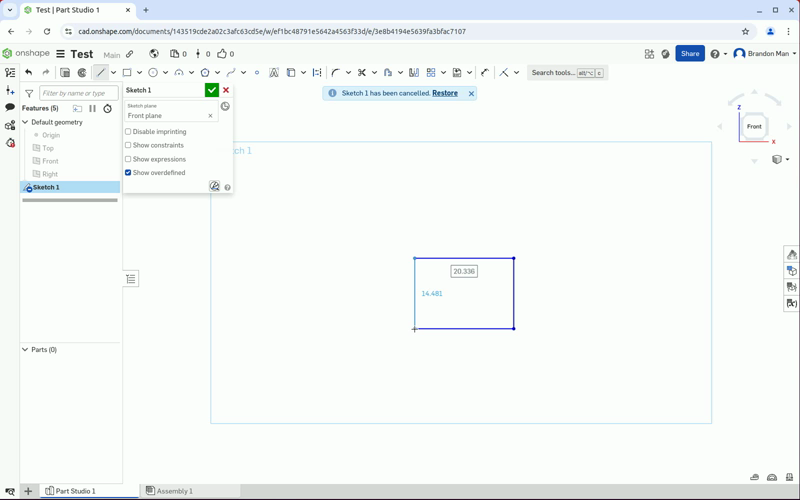
key_up(shift)
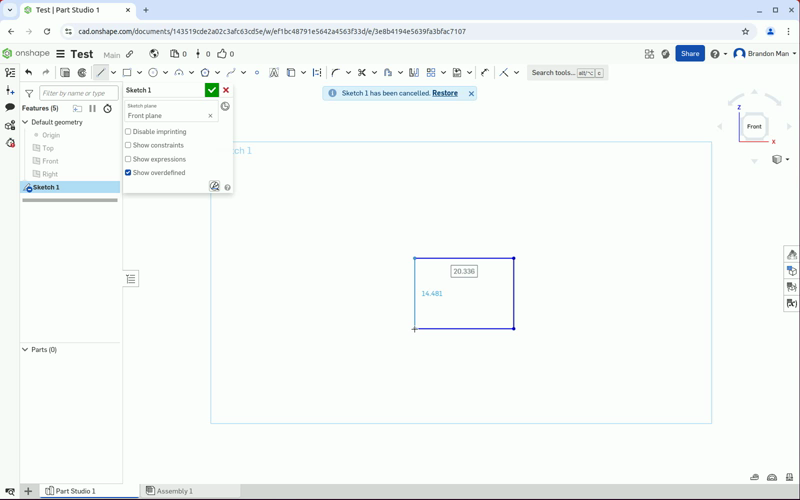
click(414, 328)
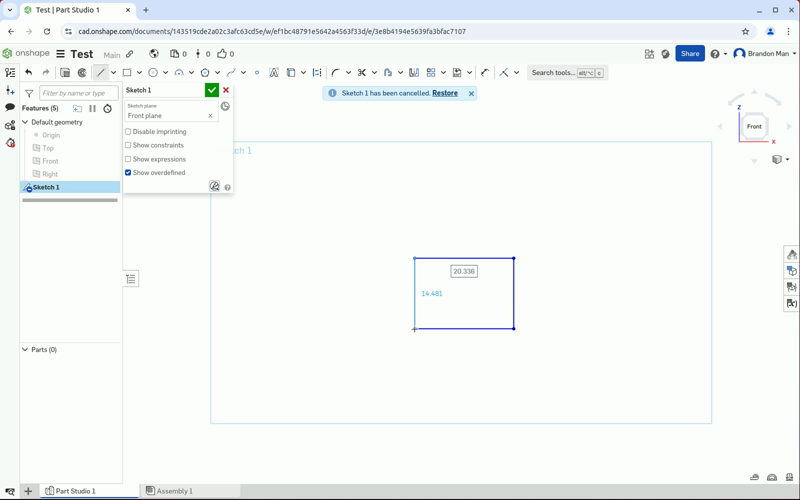
key(esc)
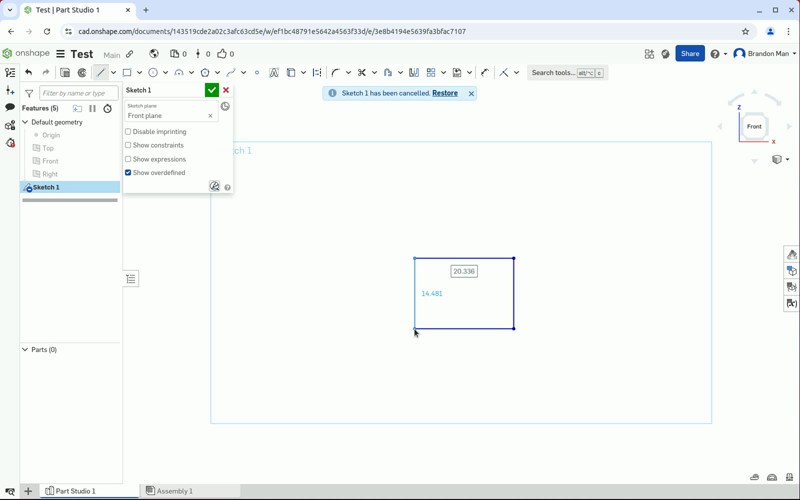
mouse_move(500, 288)
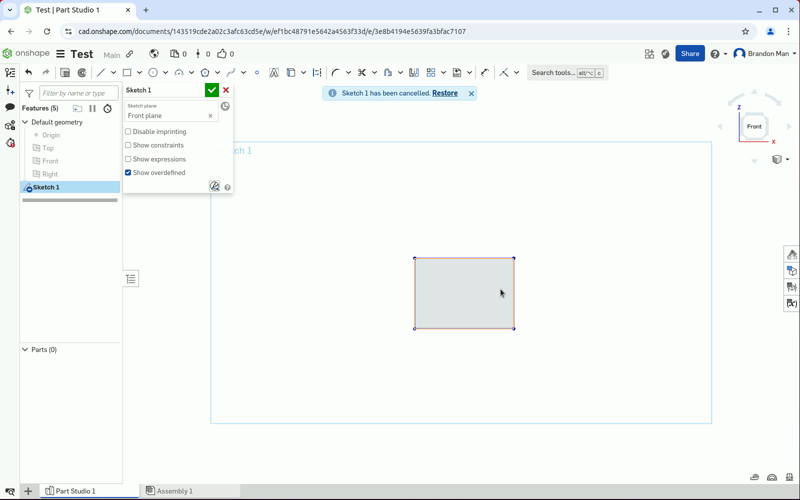
click(500, 288)
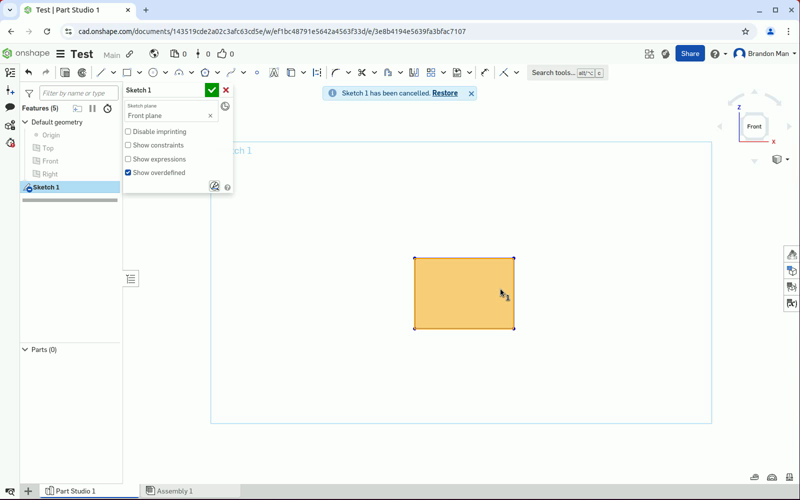
mouse_move(73, 352)
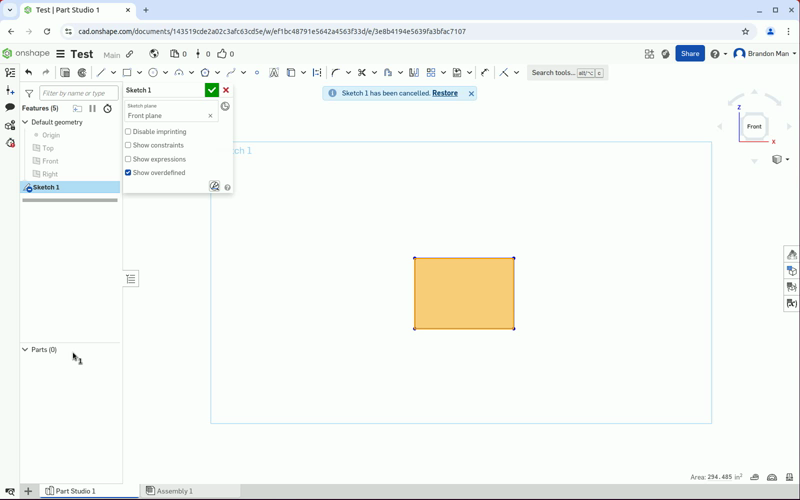
key(shift+y)
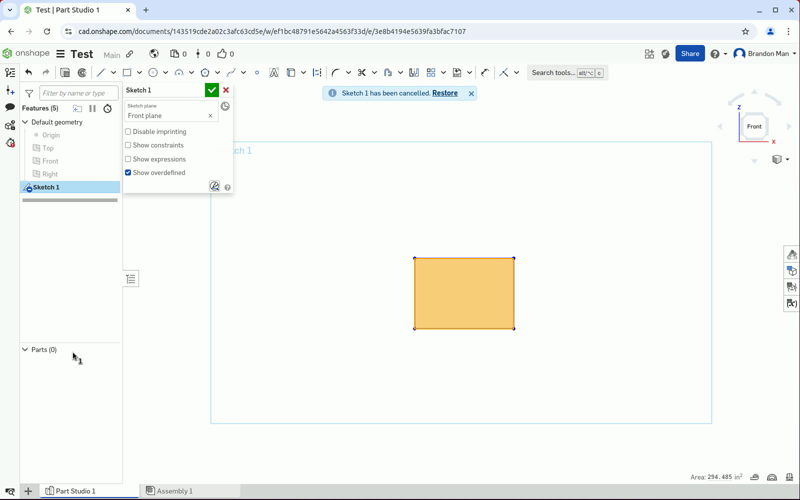
key(shift+e)
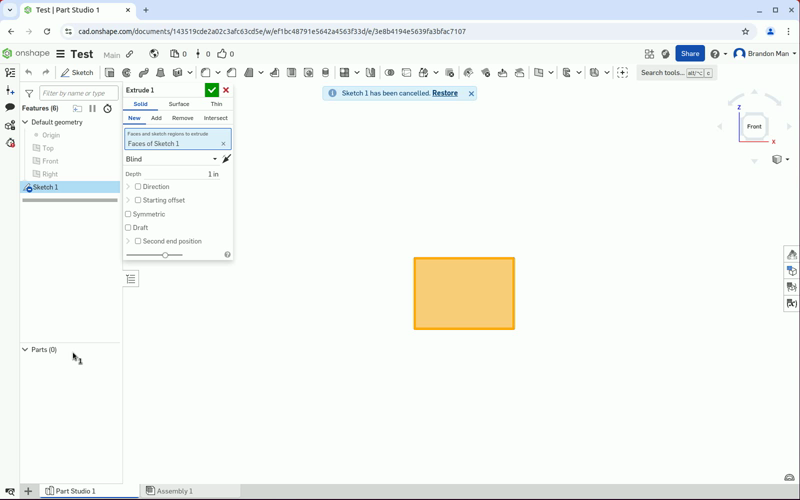
mouse_move(143, 106)
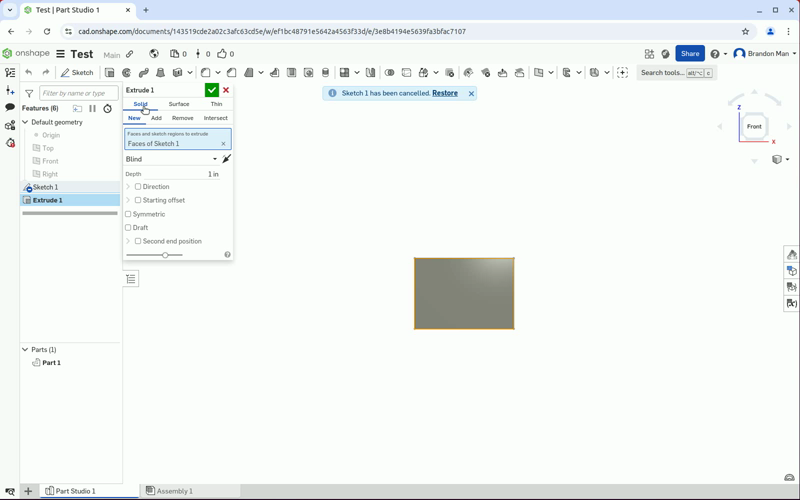
click(143, 106)
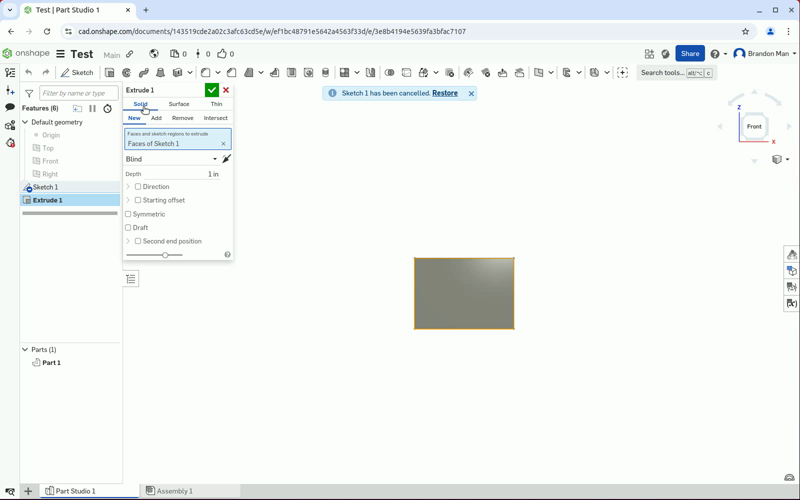
mouse_move(137, 120)
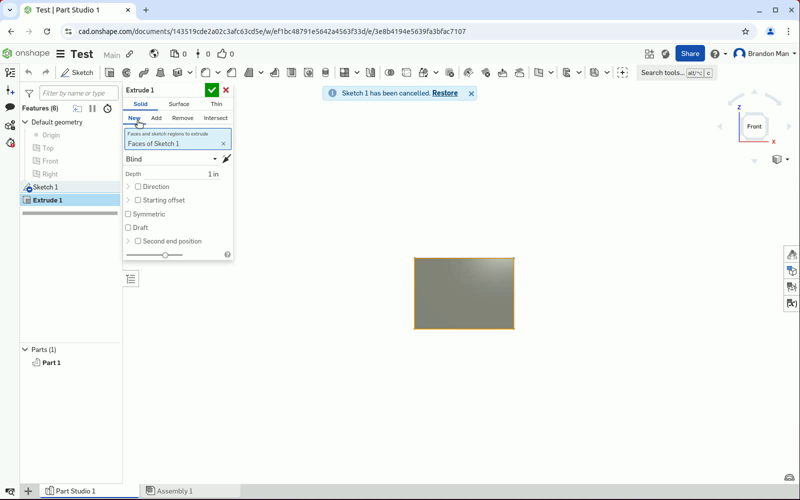
click(137, 120)
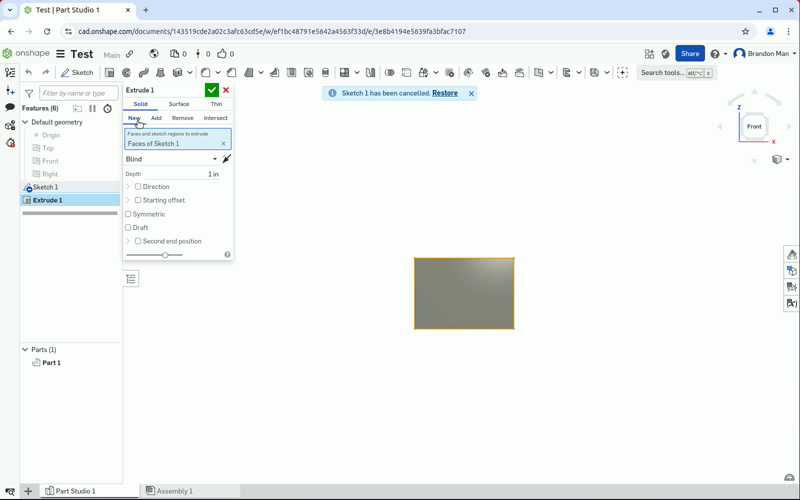
key(tab, 4)
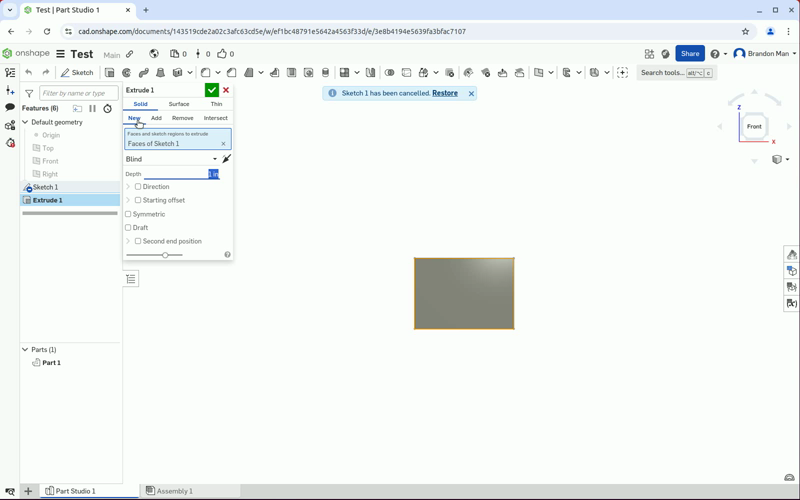
text(8.906)
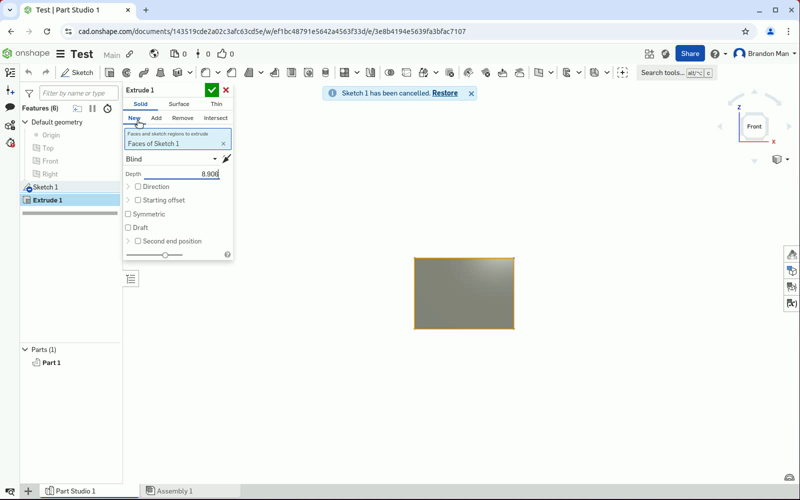
key(enter)
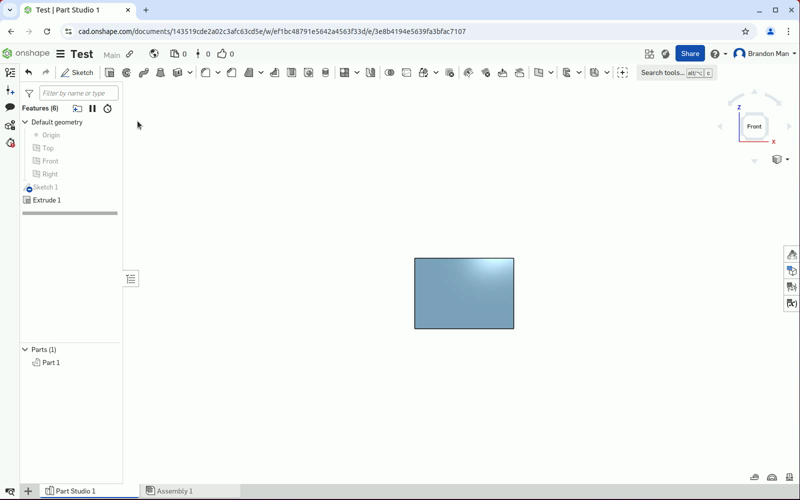
key(shift+h)
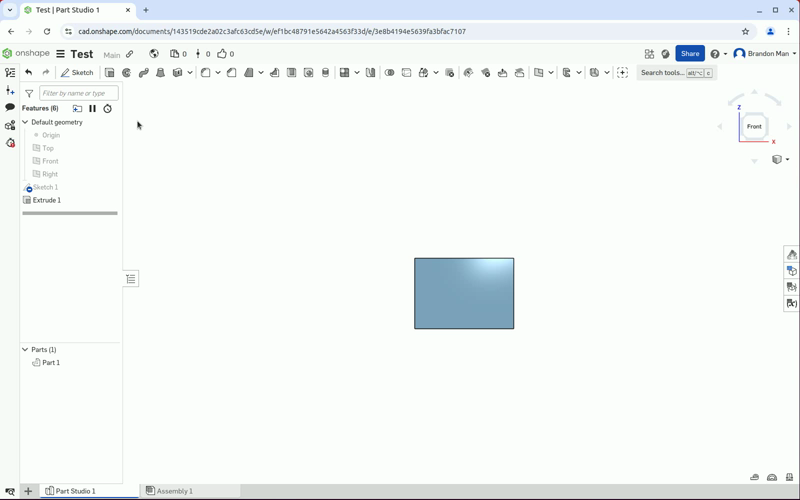
key(shift+h)
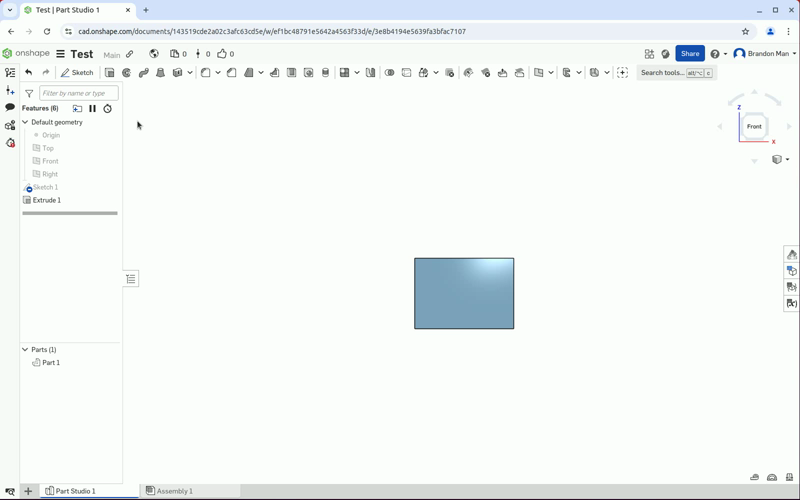
mouse_move(73, 189)
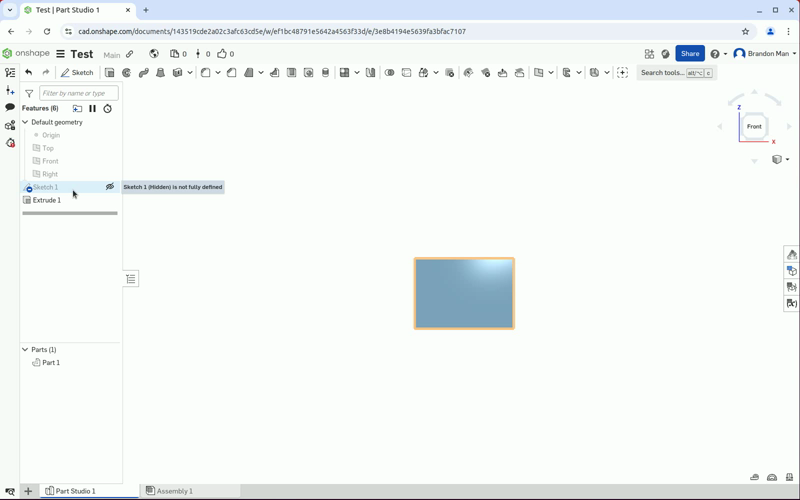
click(73, 189)
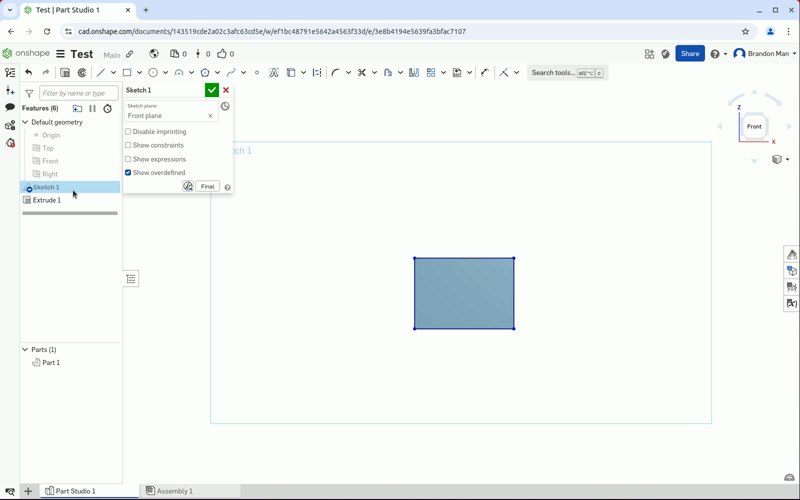
mouse_move(229, 92)
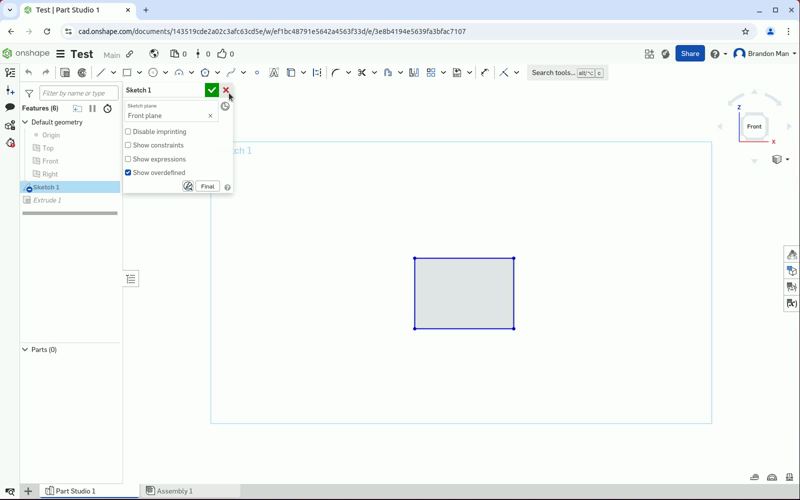
click(229, 92)
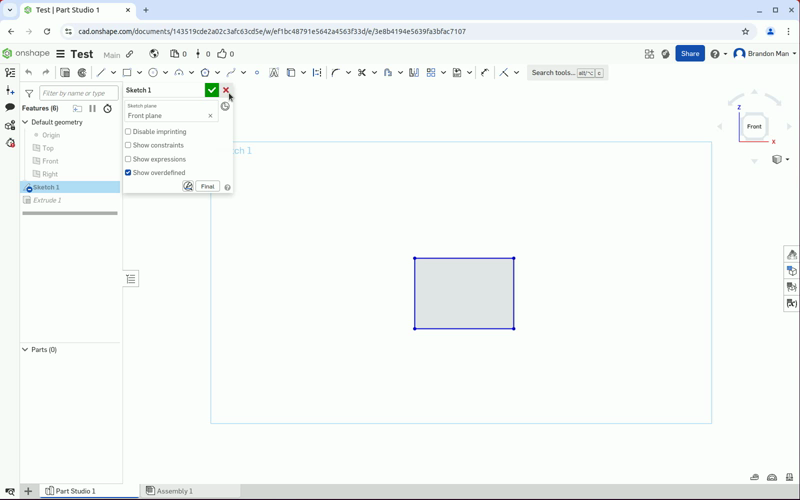
key(shift+s)
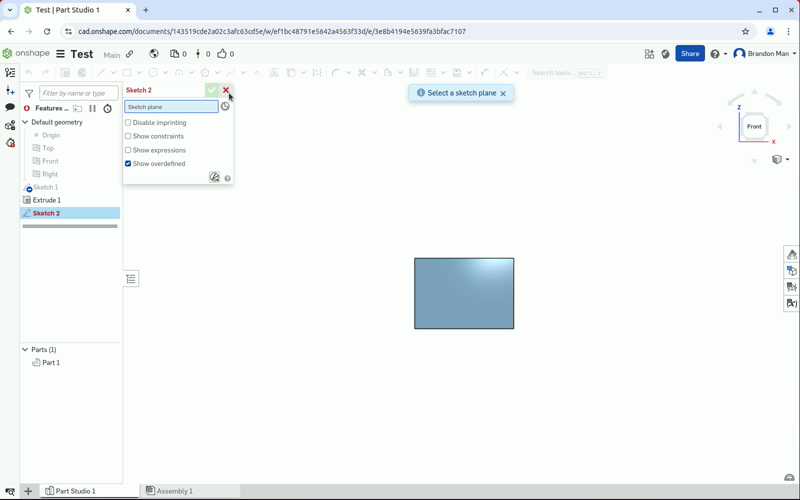
mouse_move(73, 163)
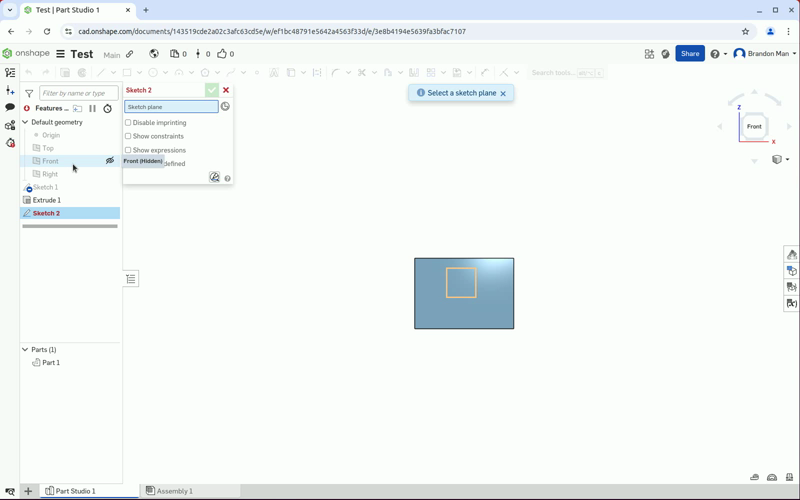
click(73, 163)
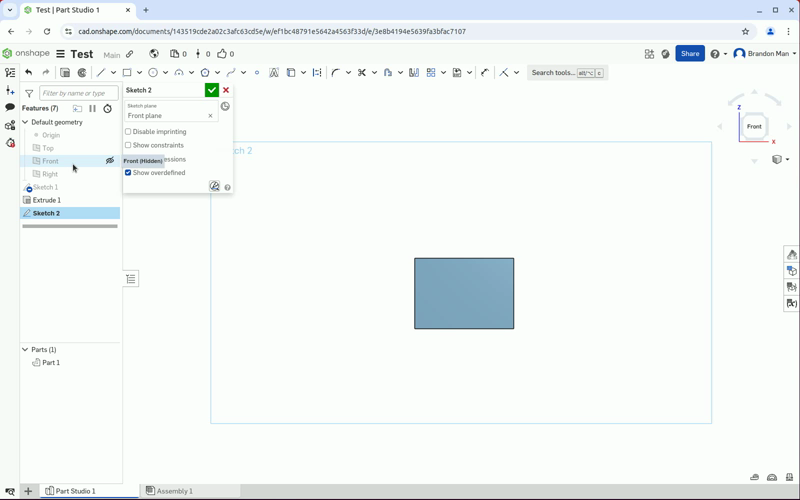
mouse_move(73, 352)
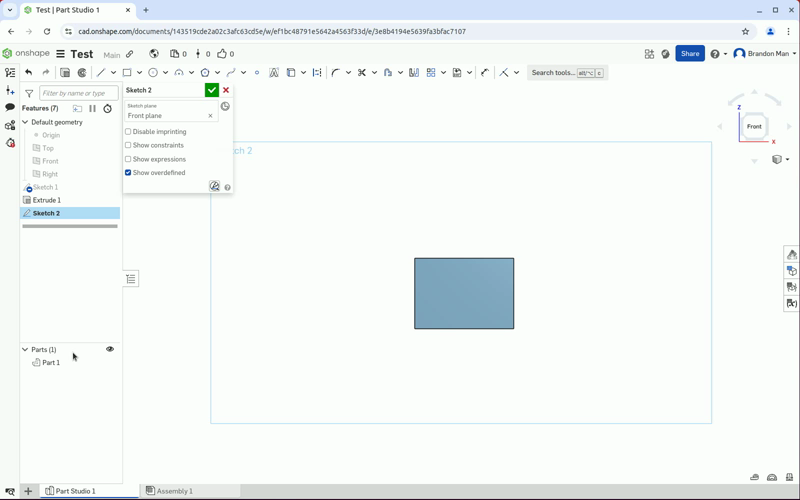
key(y)
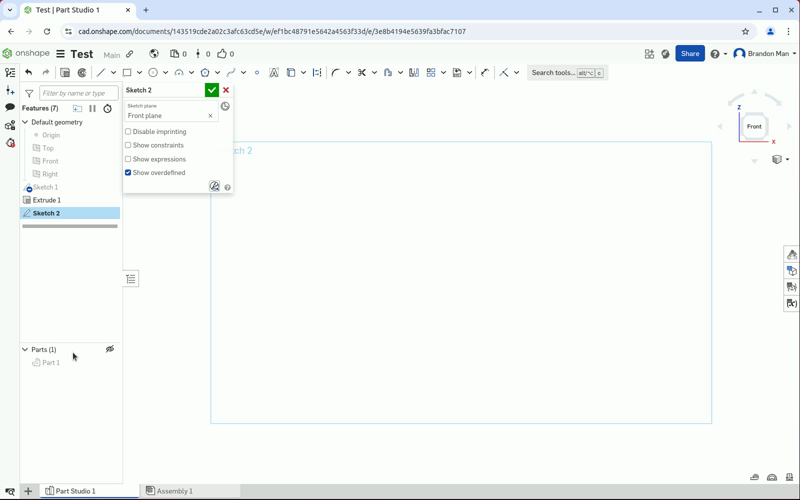
key(c)
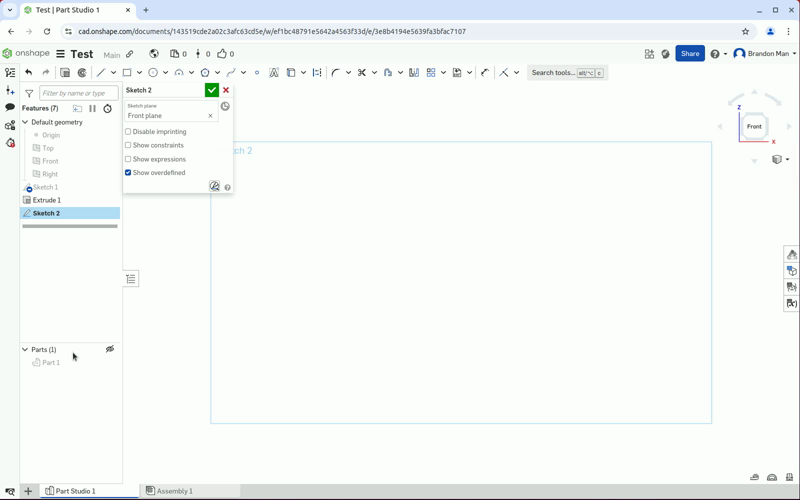
key_down(shift)
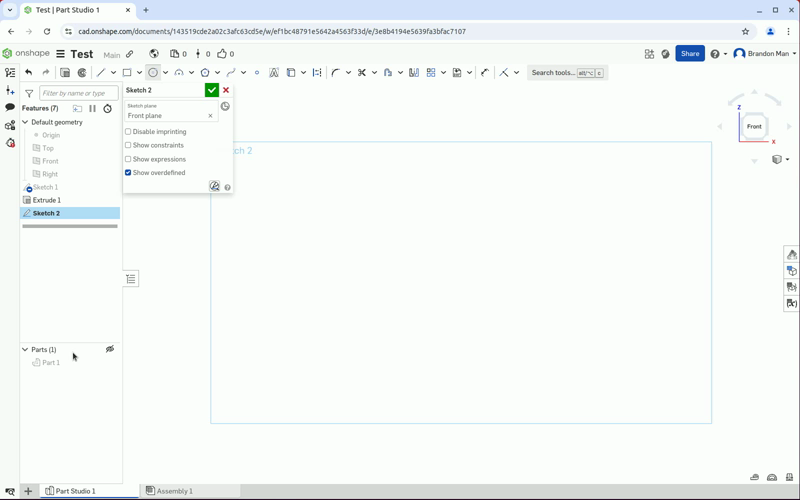
mouse_move(461, 282)
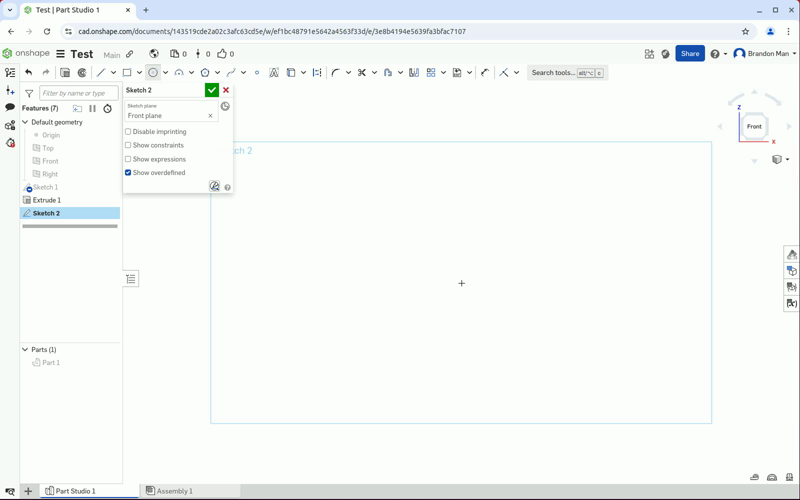
click(461, 282)
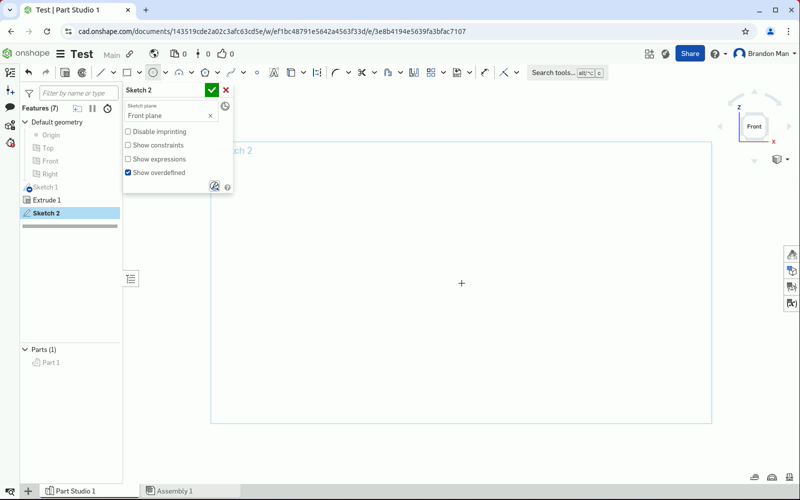
key_up(shift)
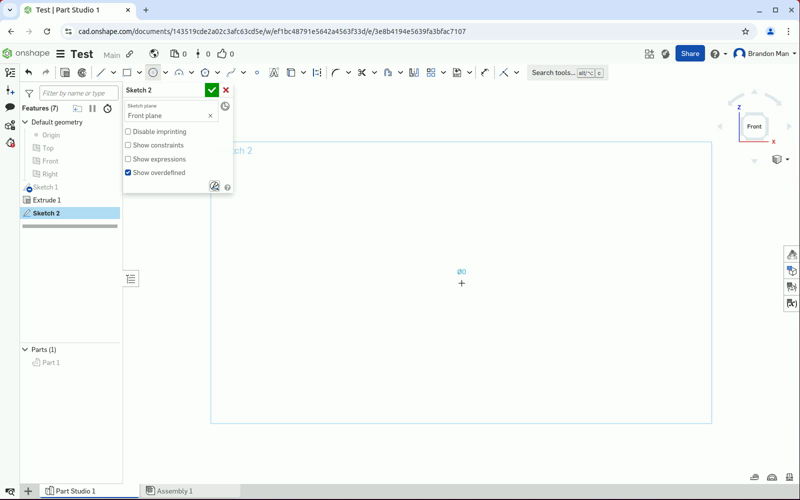
mouse_move(569, 282)
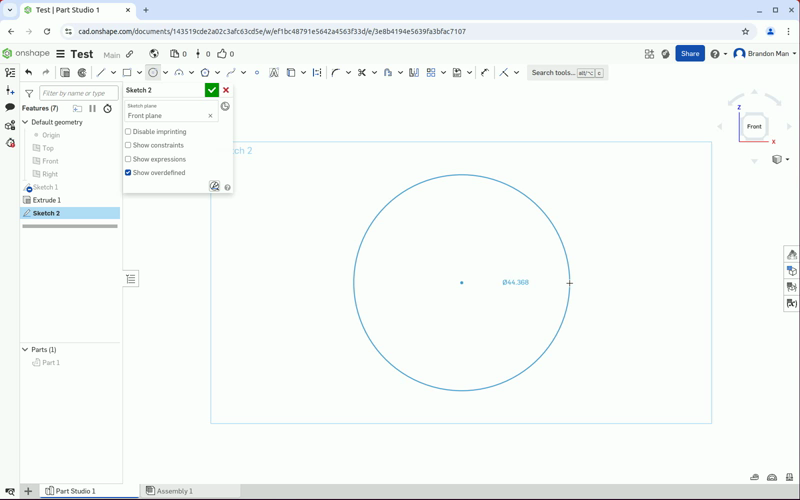
click(569, 282)
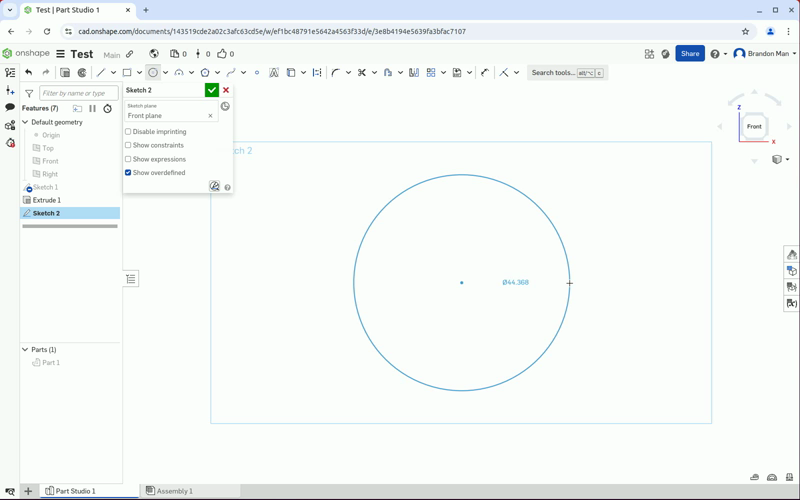
key(esc)
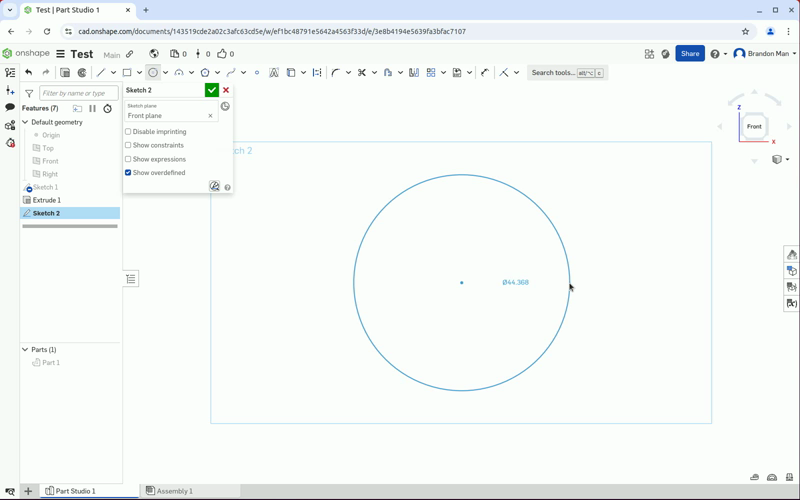
mouse_move(417, 326)
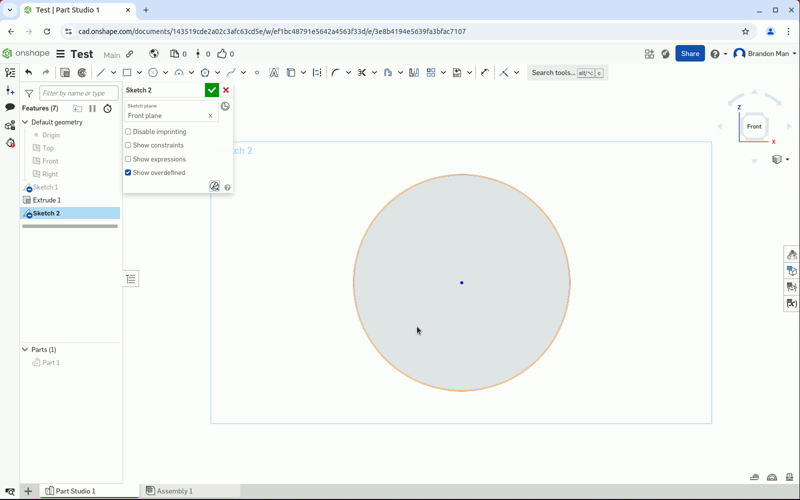
click(417, 326)
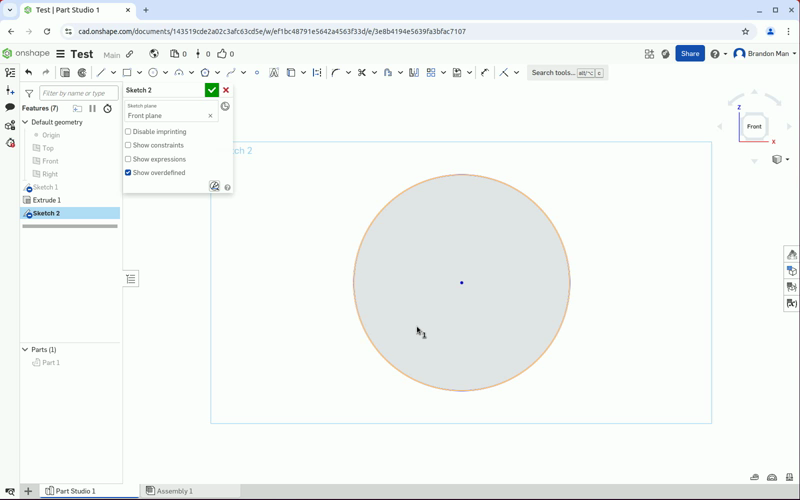
mouse_move(73, 352)
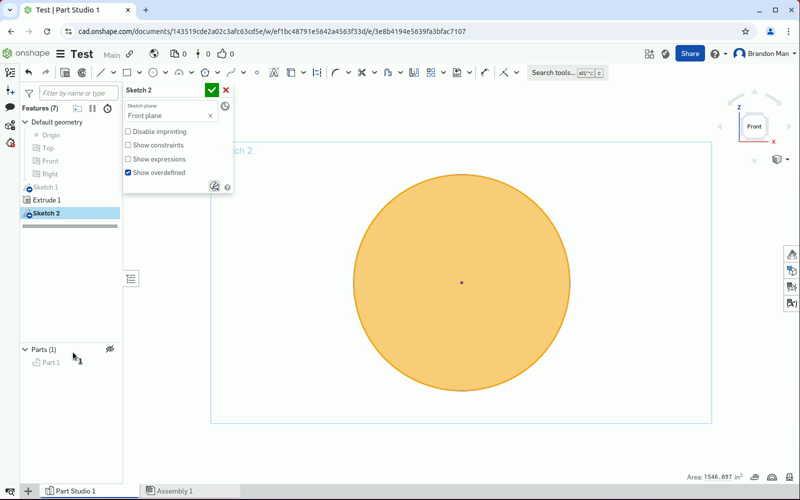
key(shift+y)
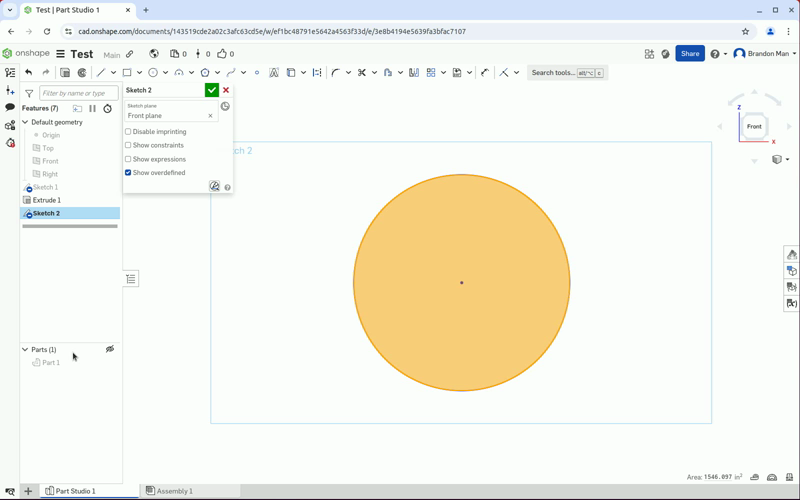
key(shift+e)
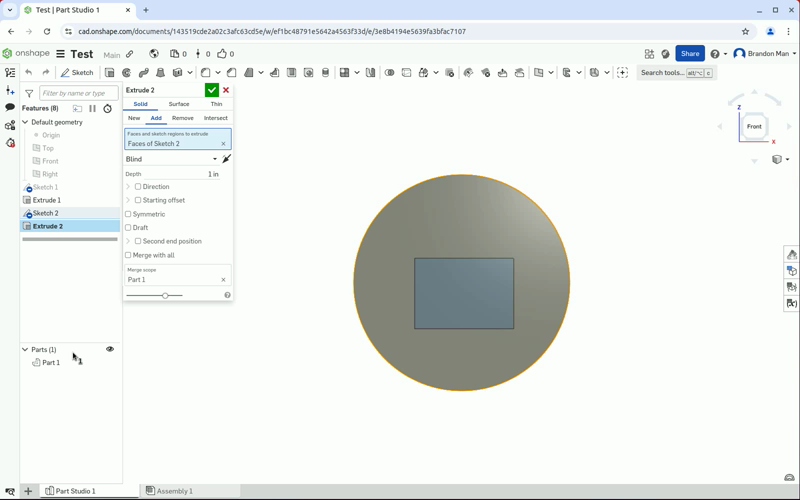
mouse_move(143, 106)
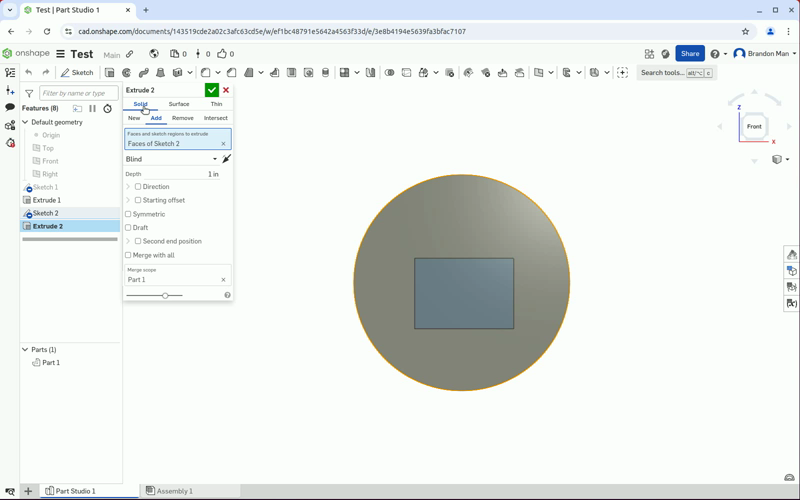
click(143, 106)
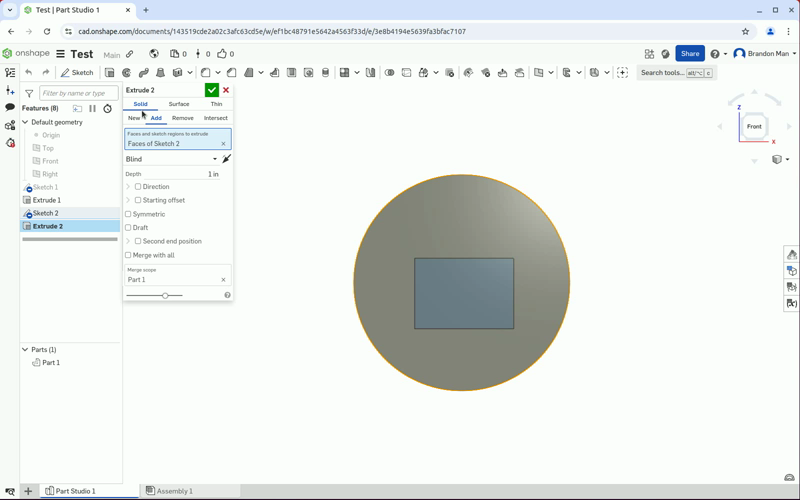
mouse_move(137, 120)
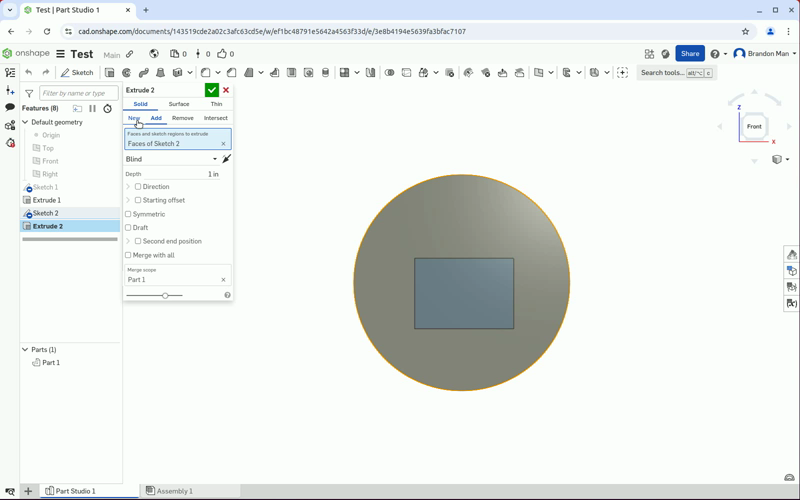
click(137, 120)
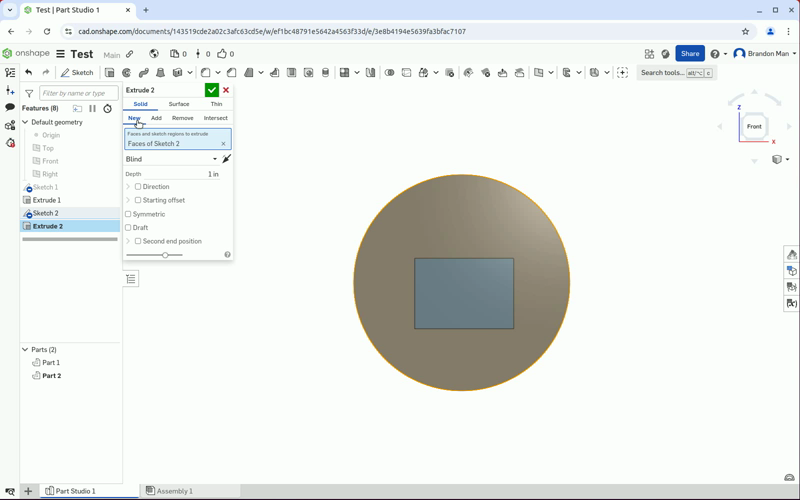
key(tab, 4)
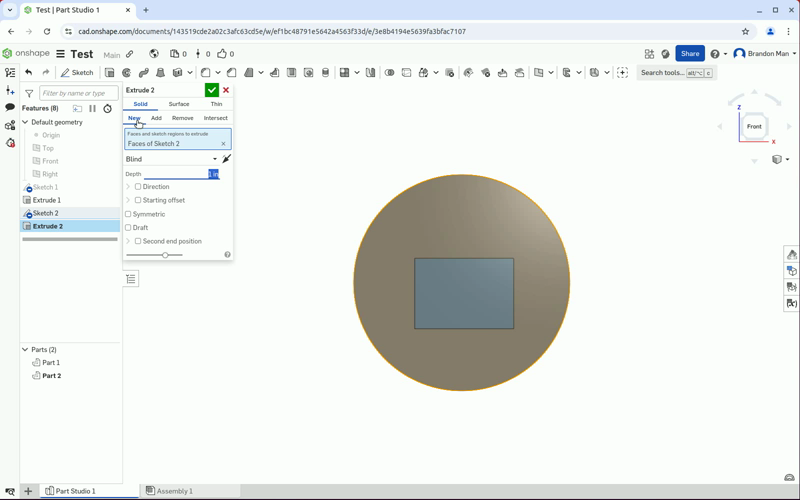
text(-23.108)
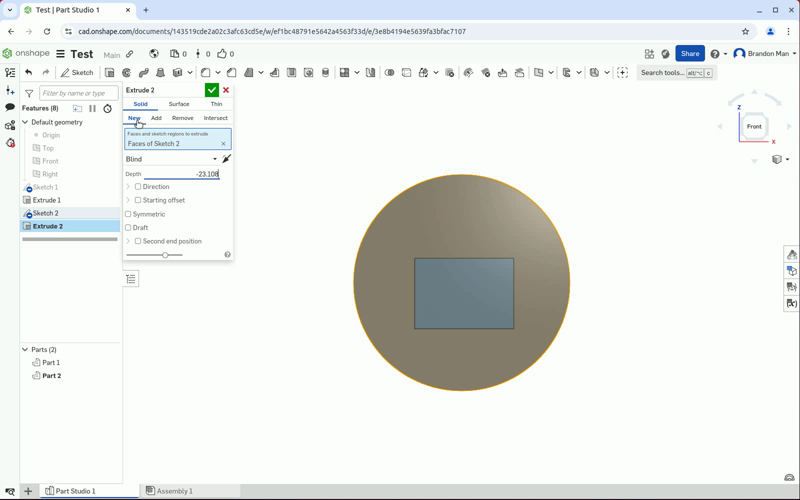
key(enter)
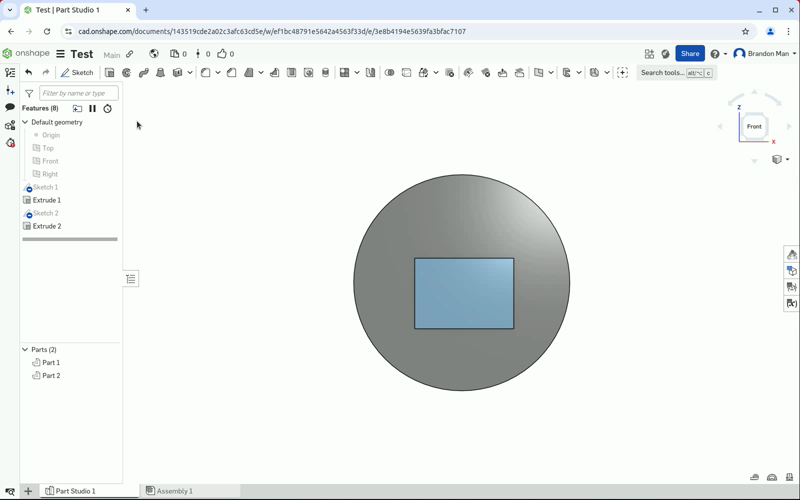
key(shift+h)
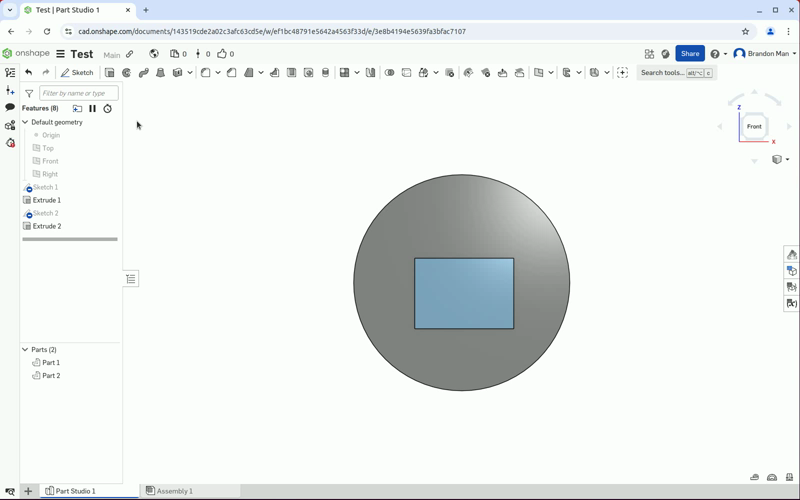
key(shift+h)
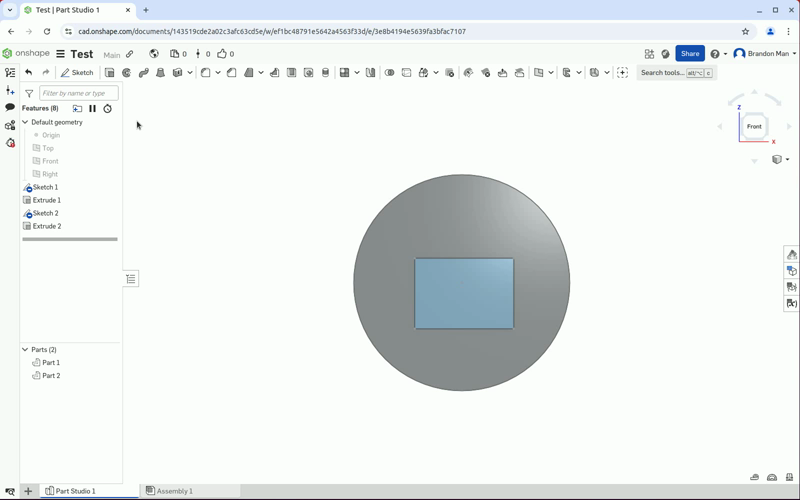
key(shift+7)
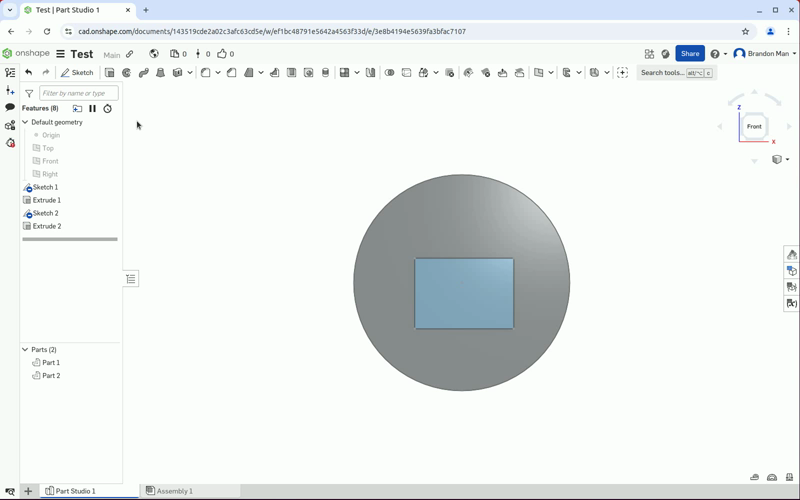
key(left, 2)
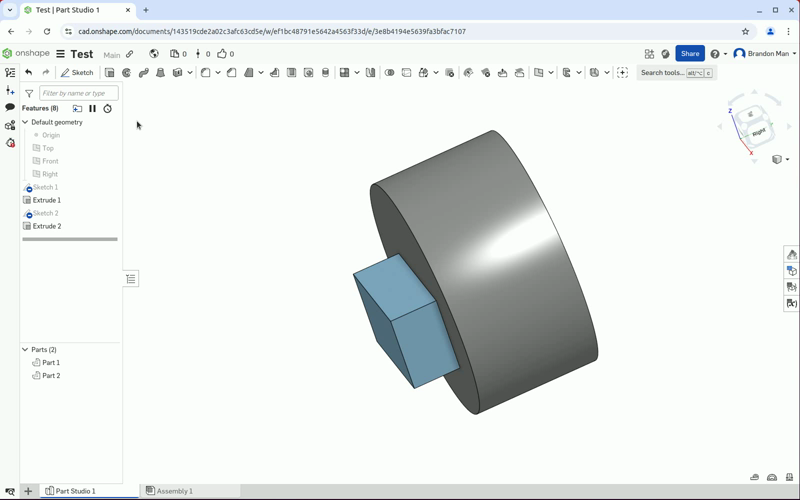
key(down, 2)
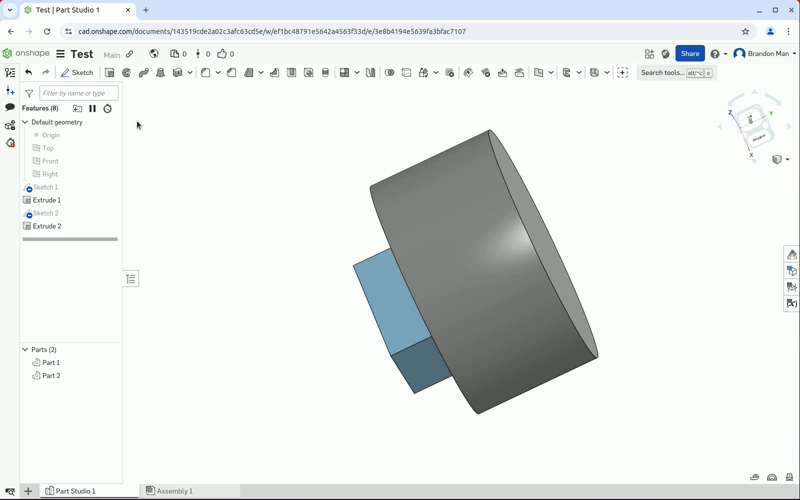
key(up, 2)
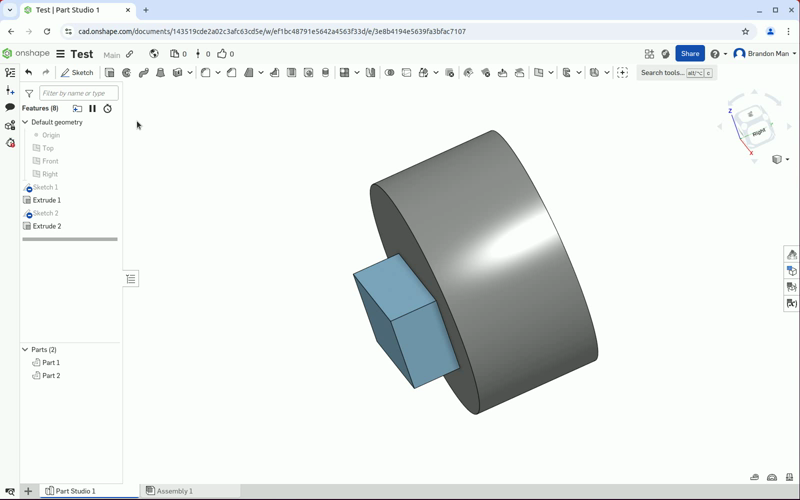
key(right, 2)
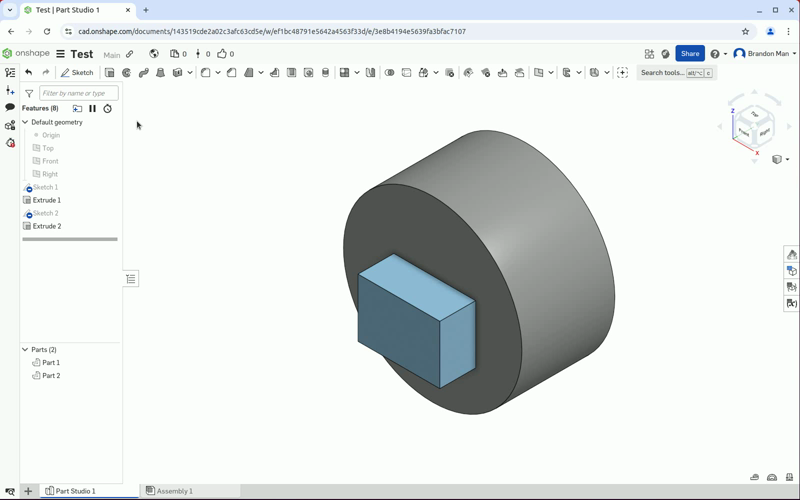
mouse_move(73, 189)
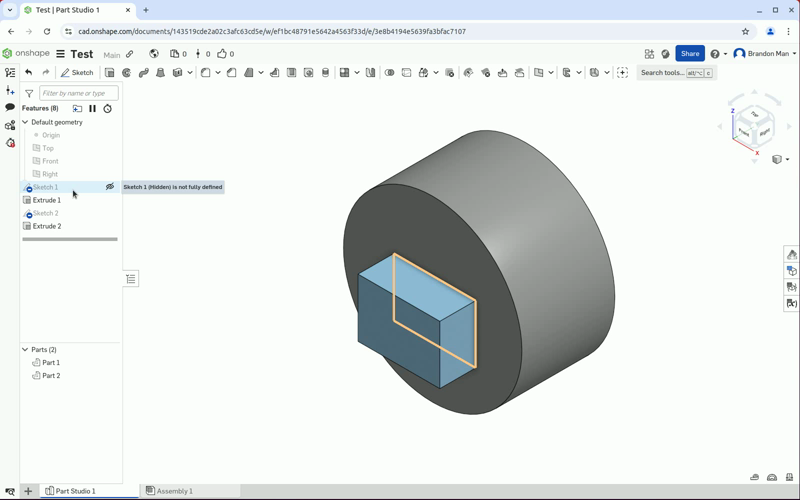
click(73, 189)